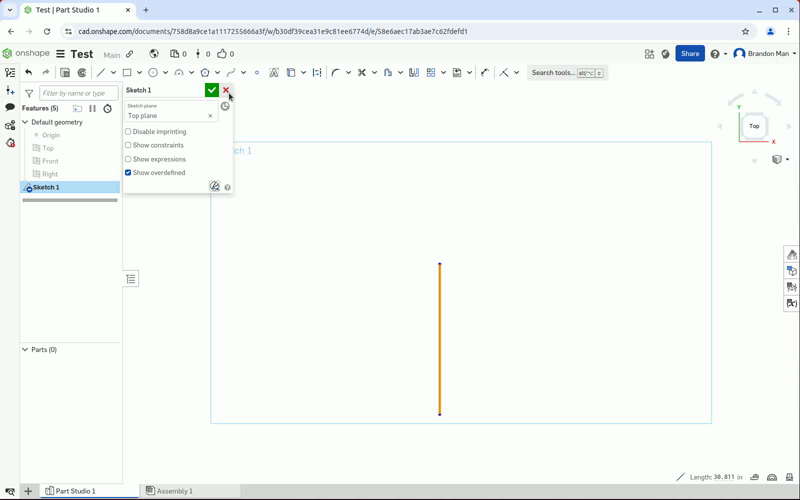
key(shift+h)
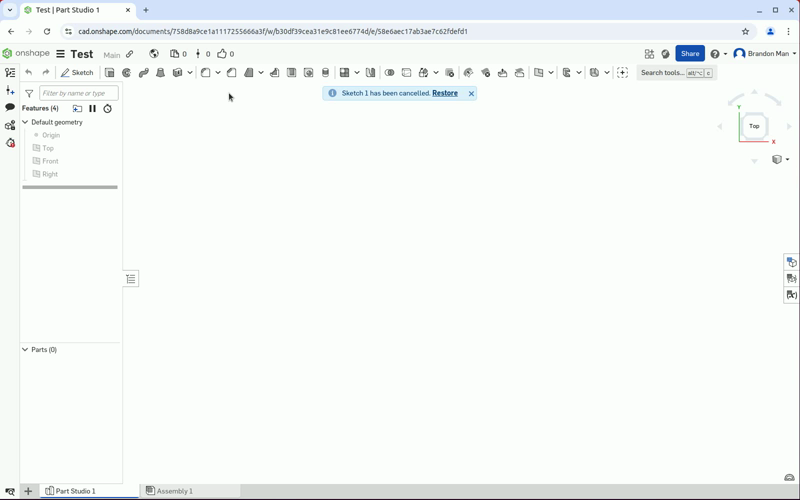
mouse_move(73, 352)
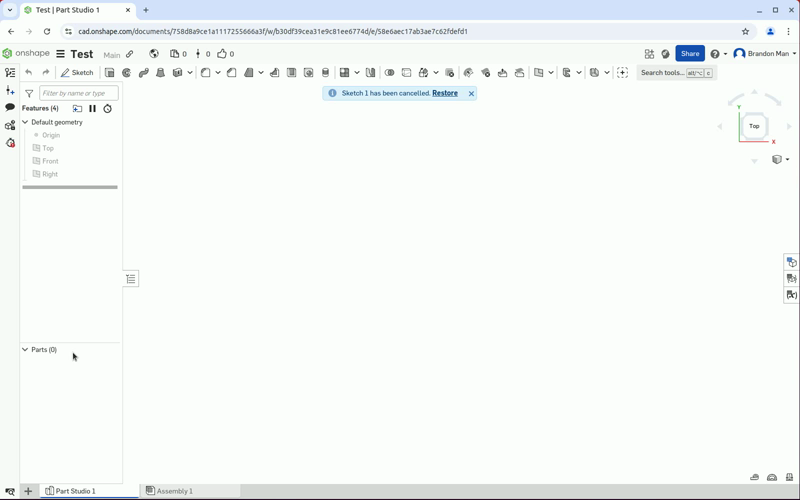
key(y)
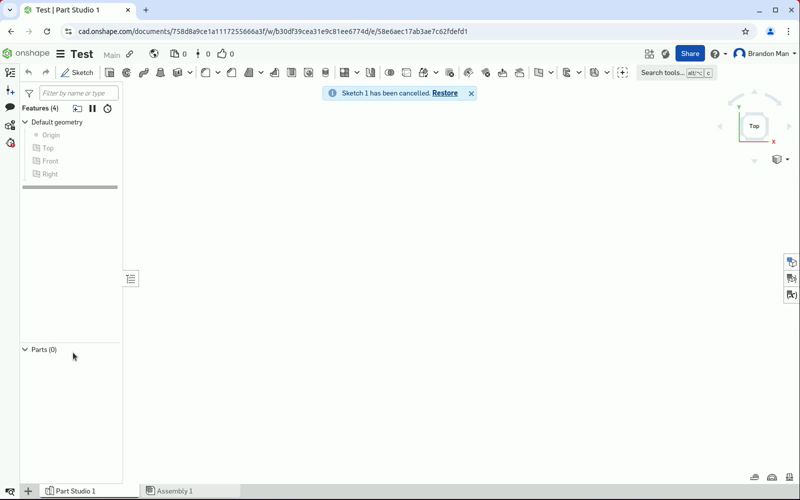
key(shift+p)
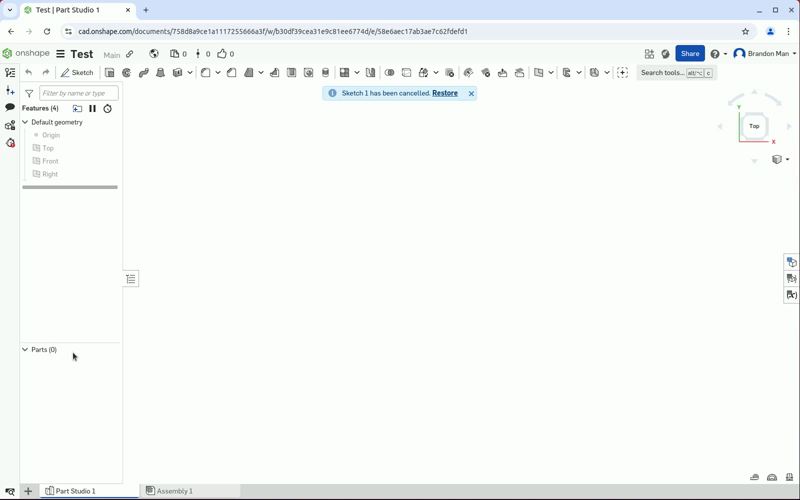
key(space)
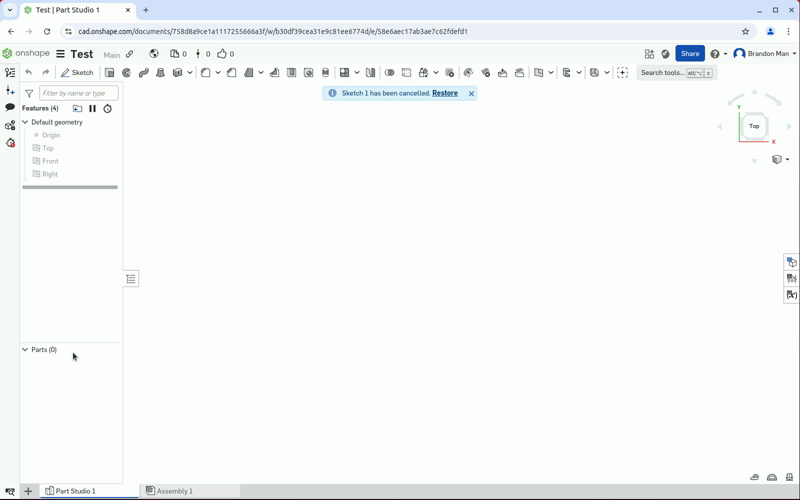
key_down(shift)
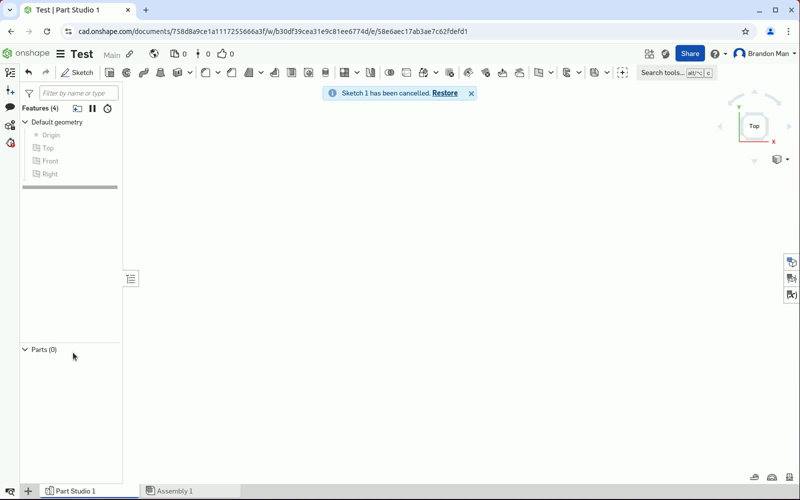
key(up)
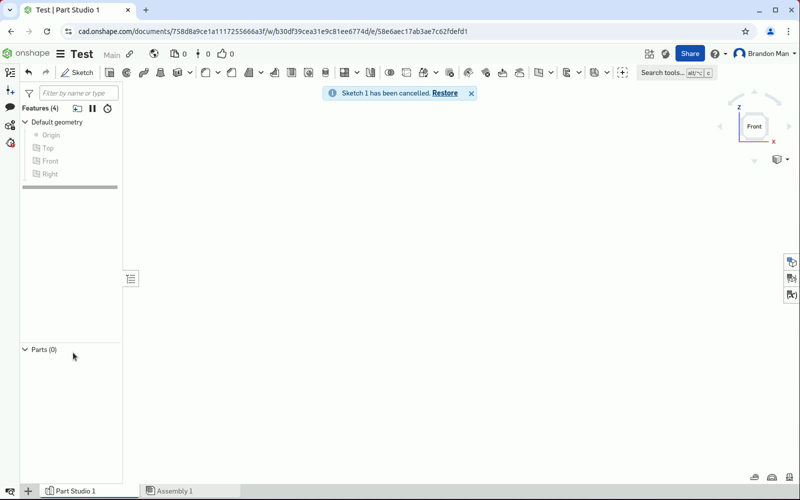
key_up(shift)
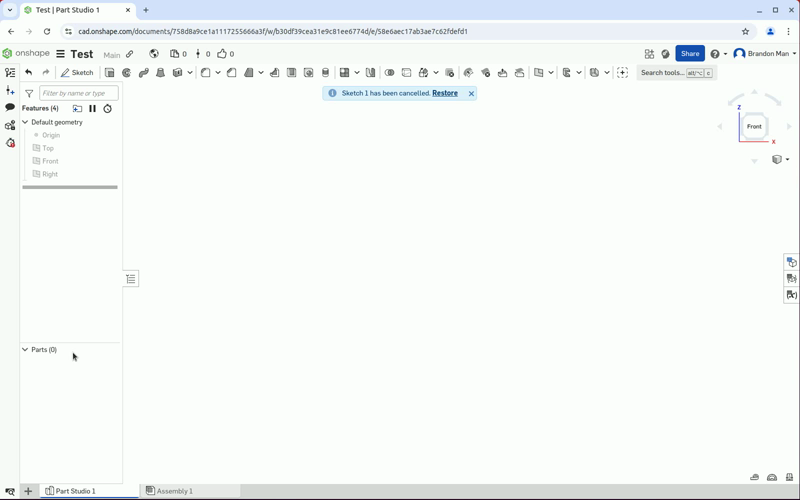
mouse_move(73, 352)
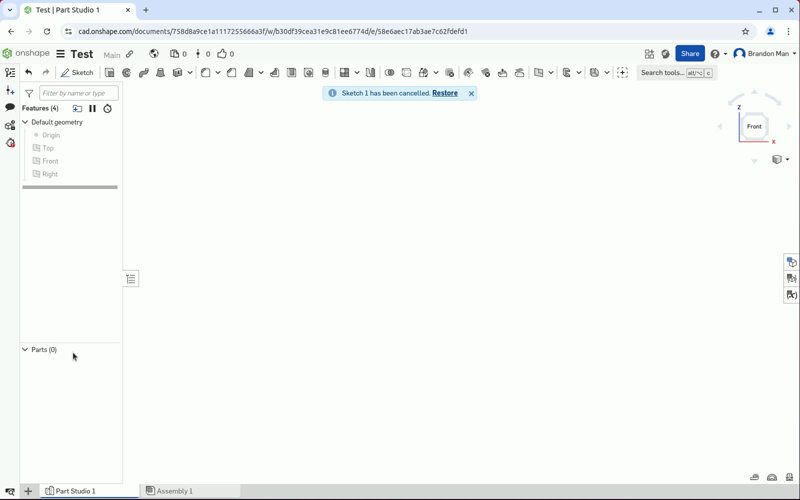
key(shift+y)
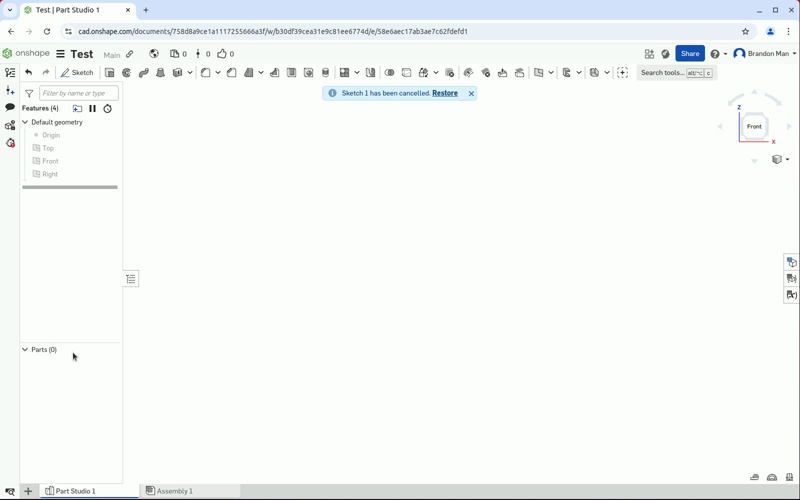
key(shift+s)
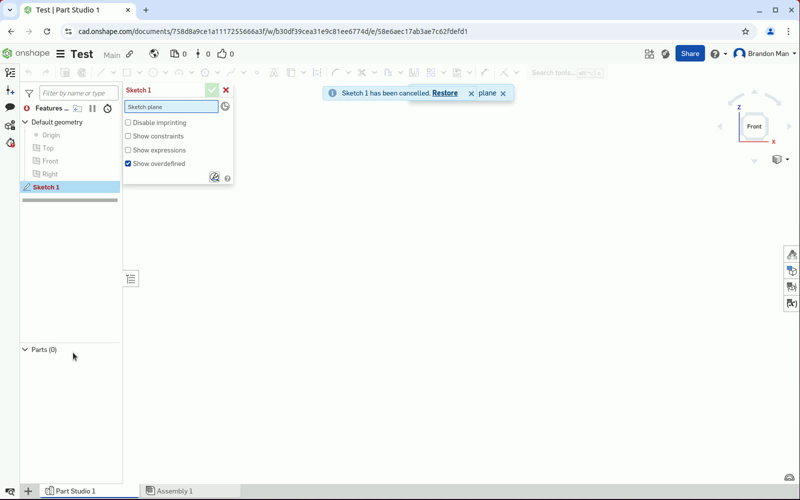
mouse_move(73, 163)
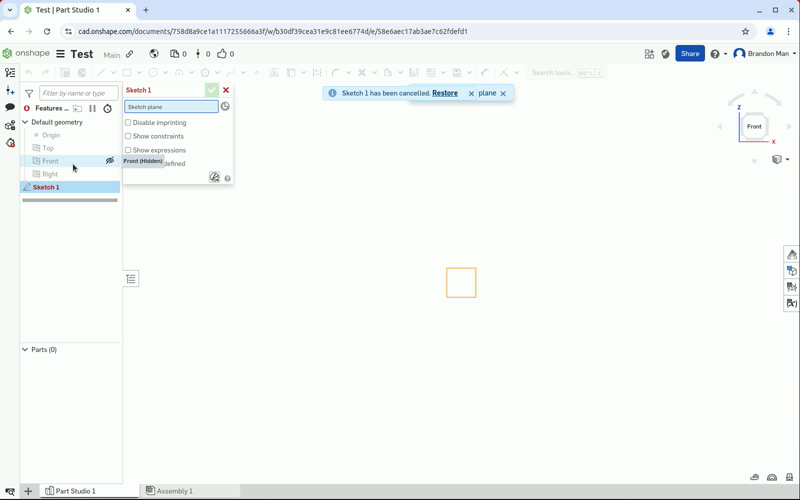
click(73, 163)
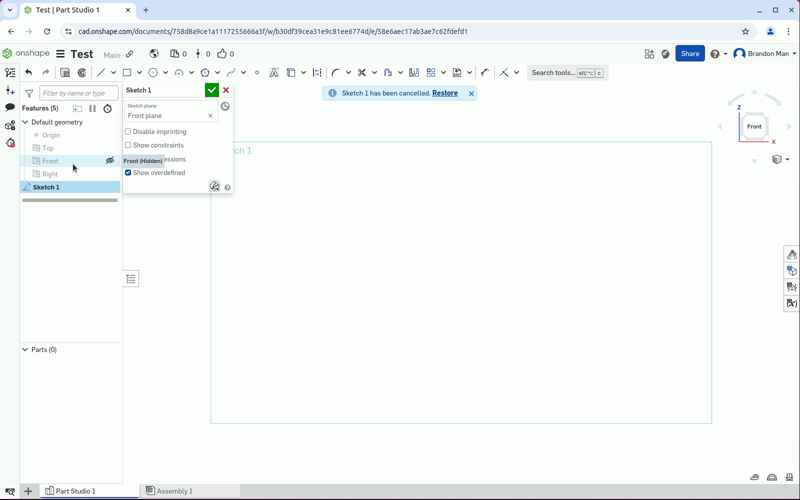
mouse_move(73, 352)
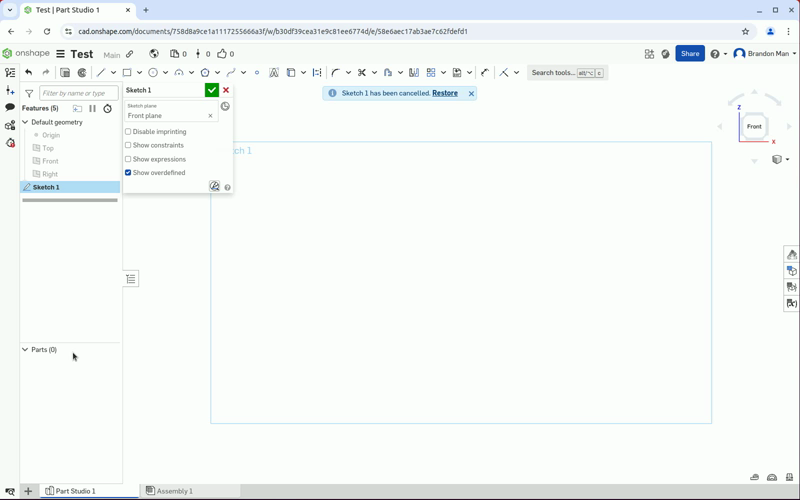
key(y)
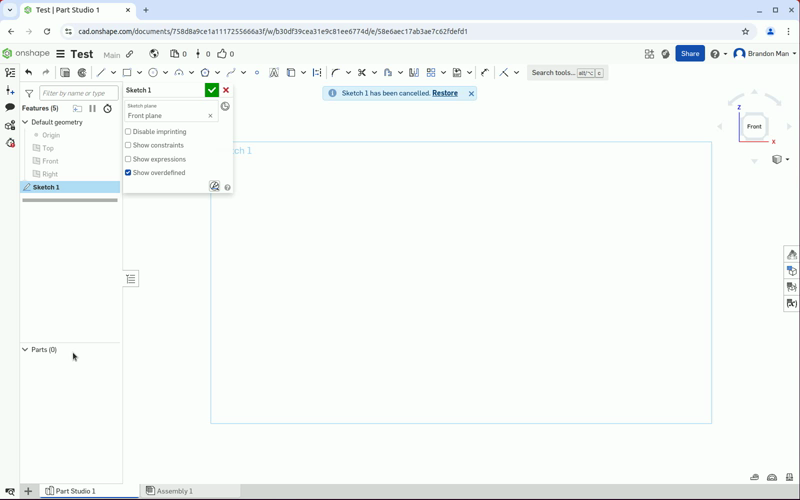
key(l)
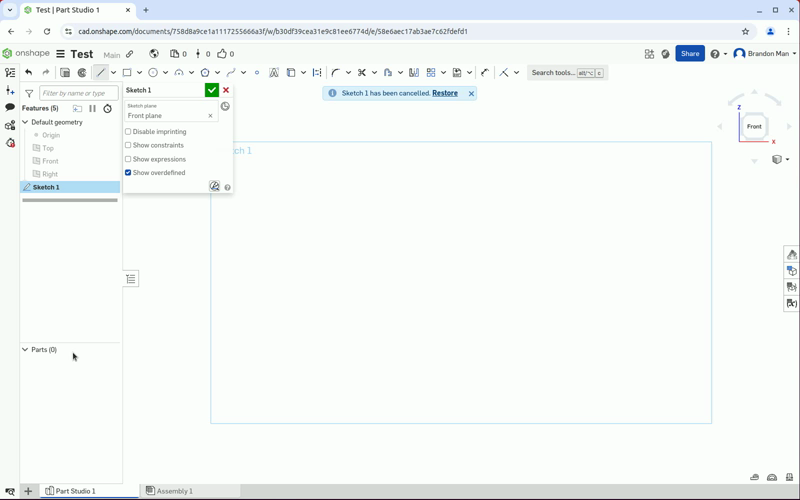
key_down(shift)
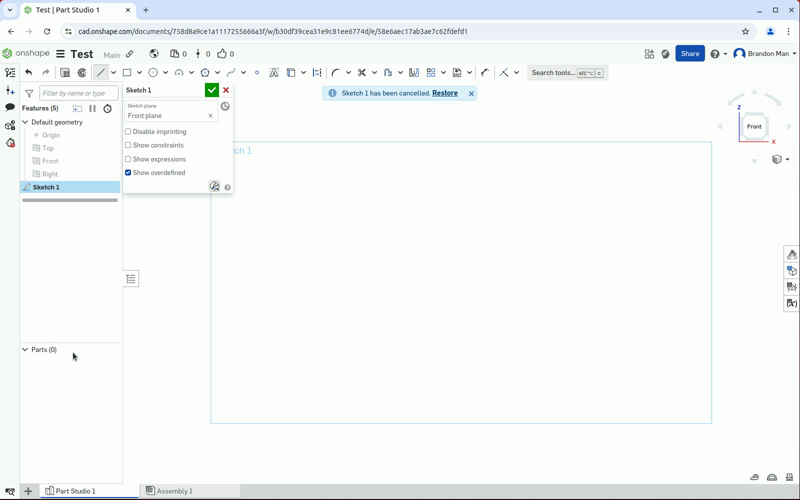
mouse_move(364, 332)
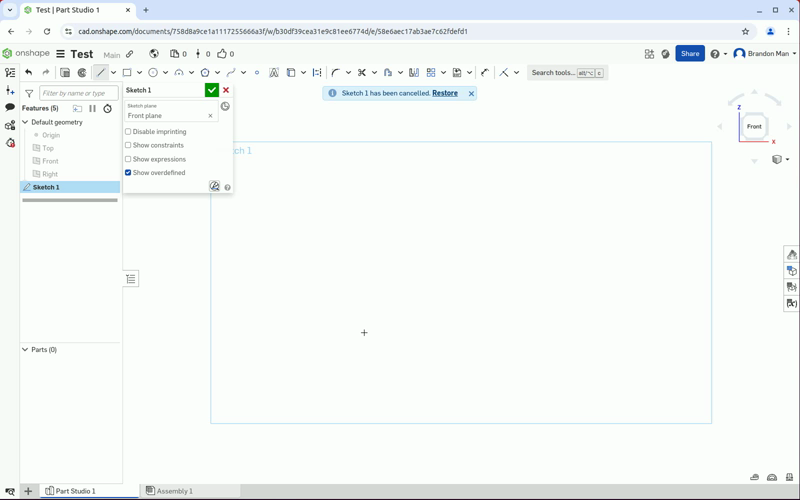
click(364, 332)
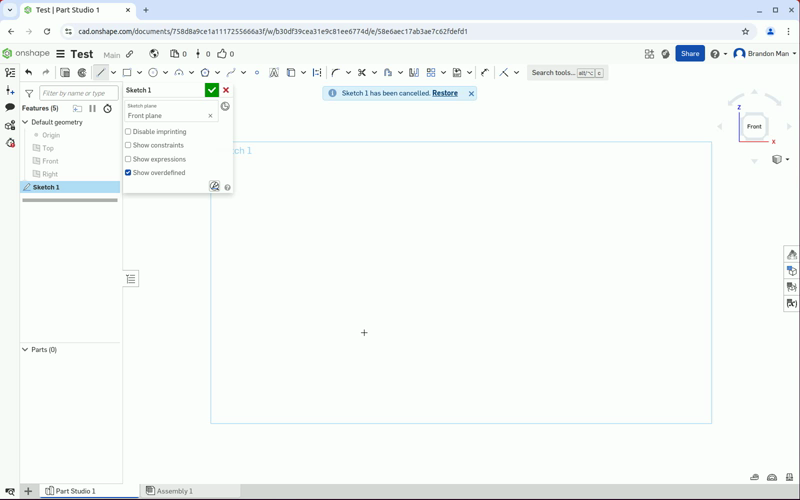
key_up(shift)
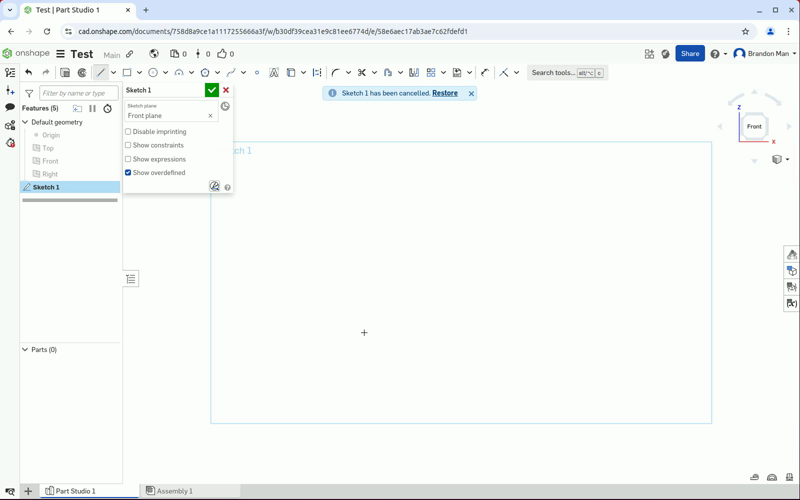
key_down(shift)
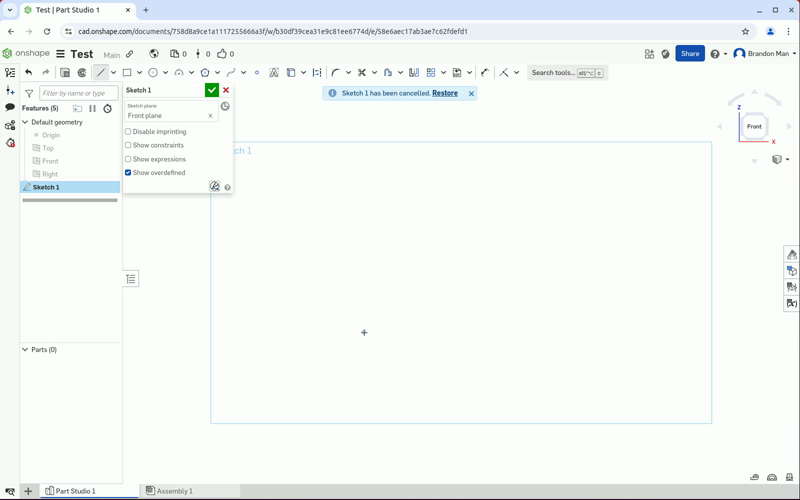
mouse_move(572, 332)
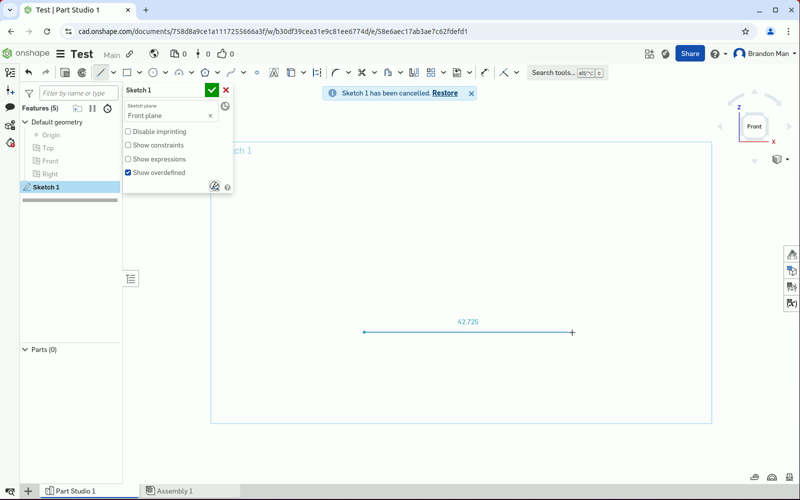
click(572, 332)
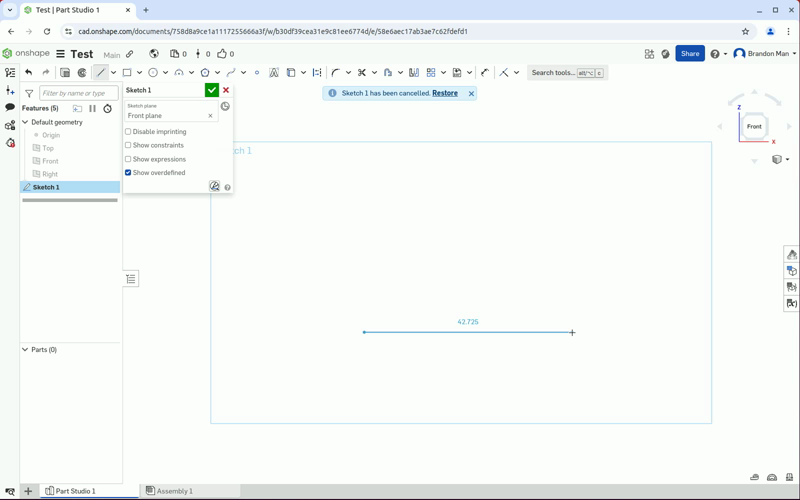
key_up(shift)
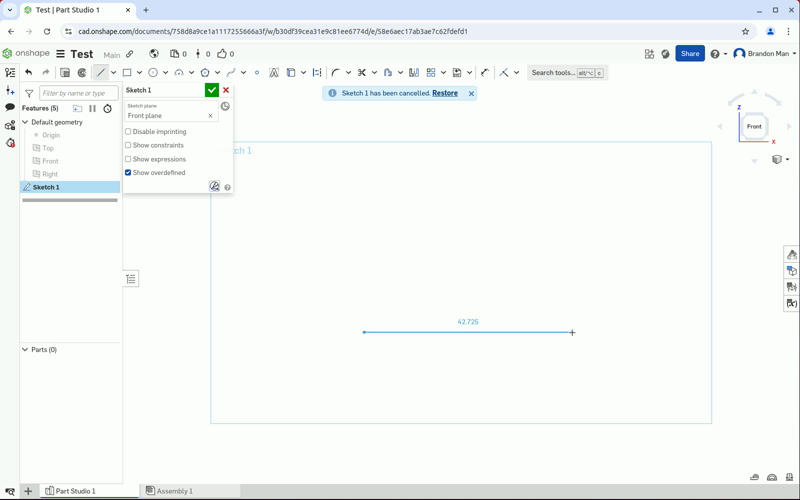
key_down(shift)
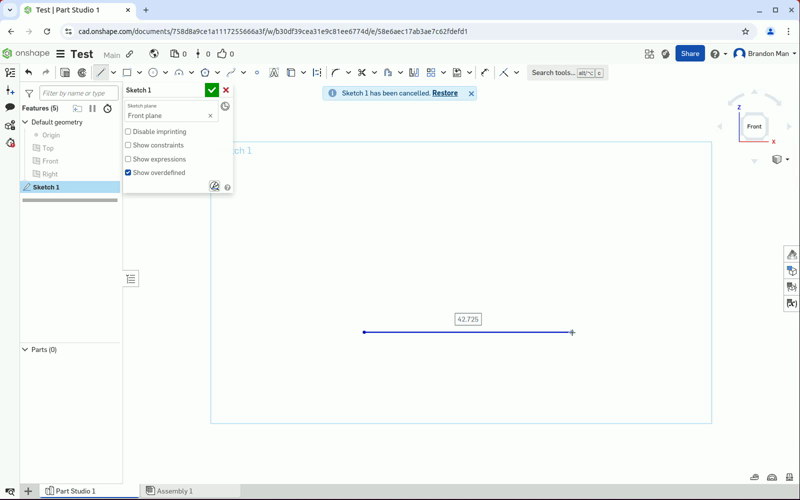
mouse_move(572, 207)
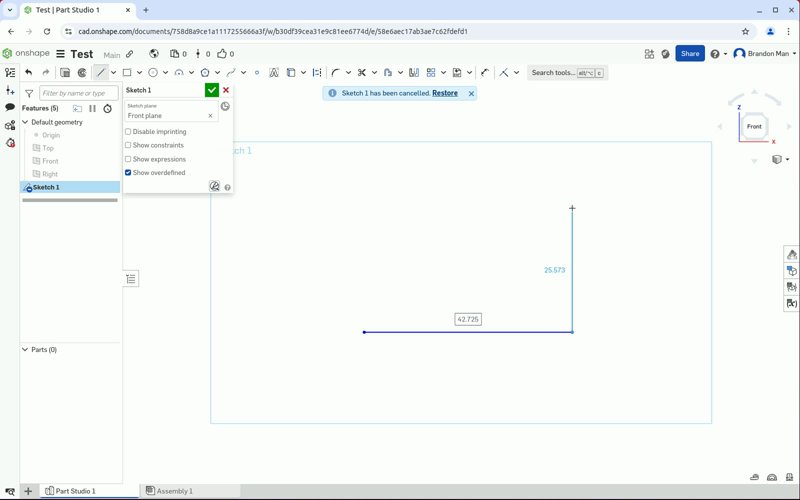
click(572, 207)
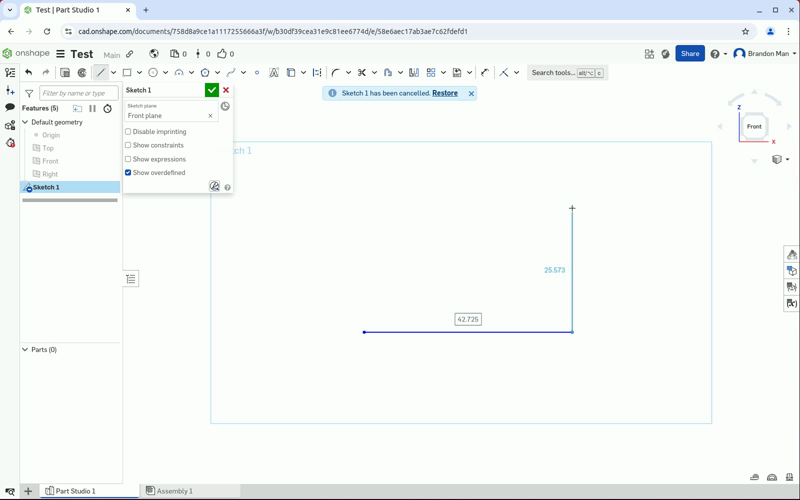
key_up(shift)
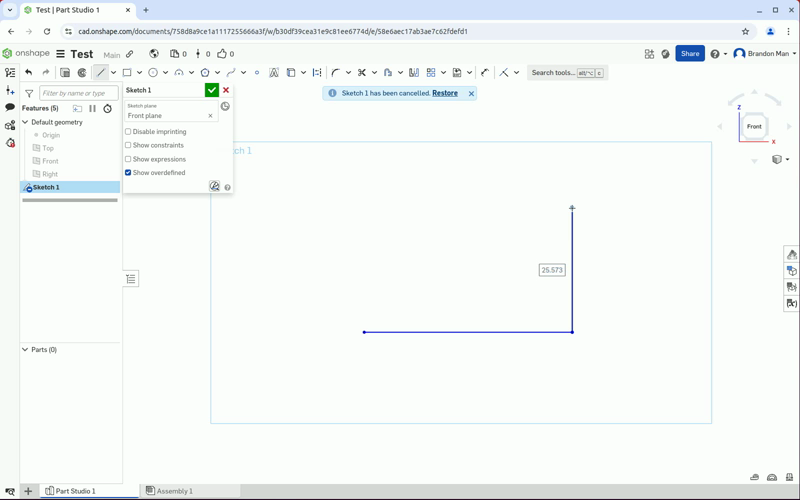
key_down(shift)
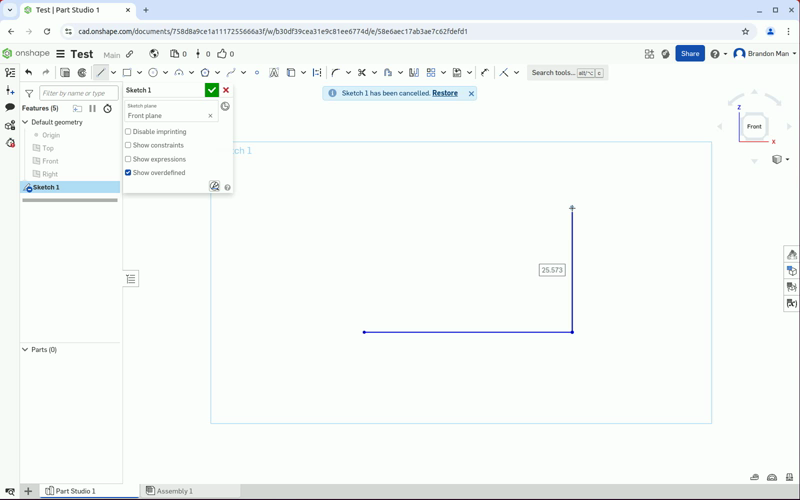
mouse_move(364, 207)
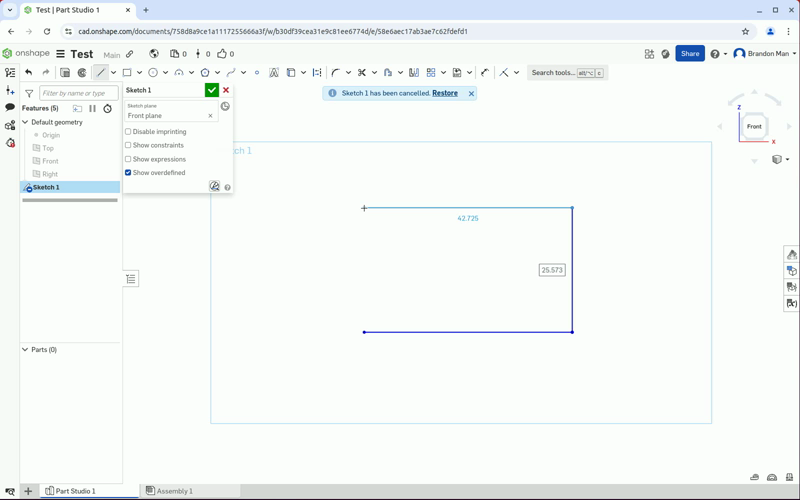
click(364, 207)
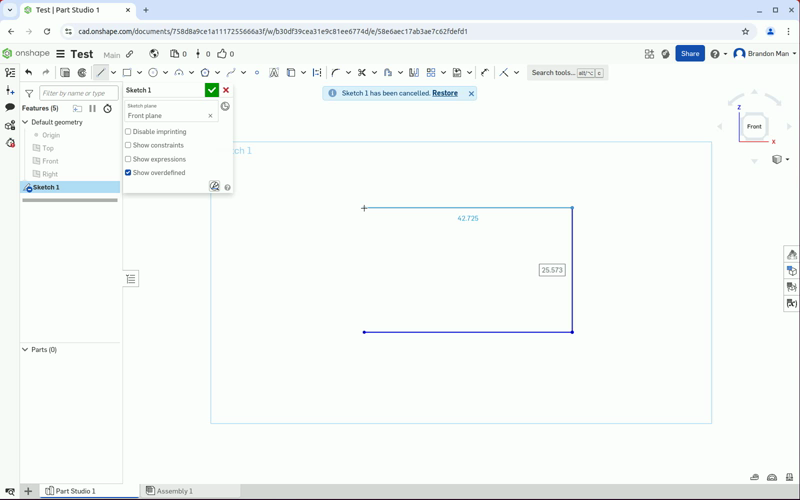
key_up(shift)
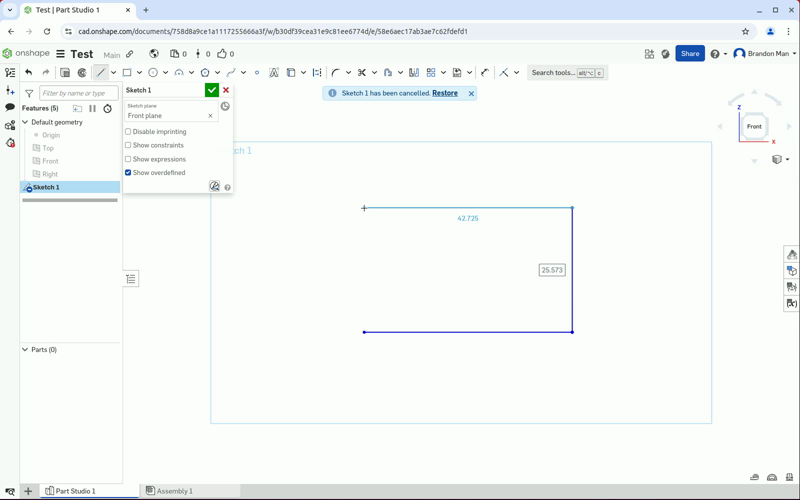
key_down(shift)
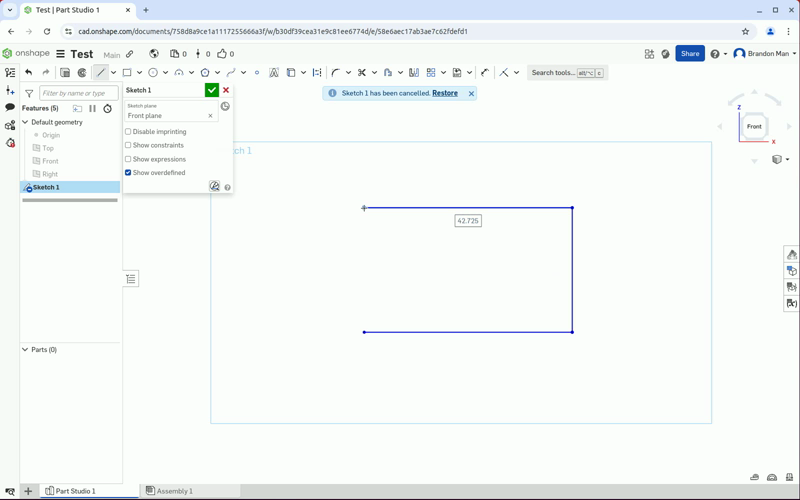
mouse_move(364, 332)
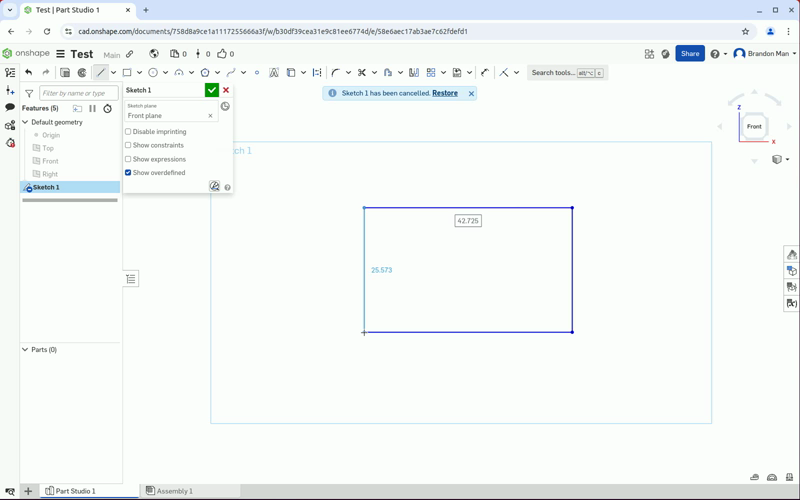
key_up(shift)
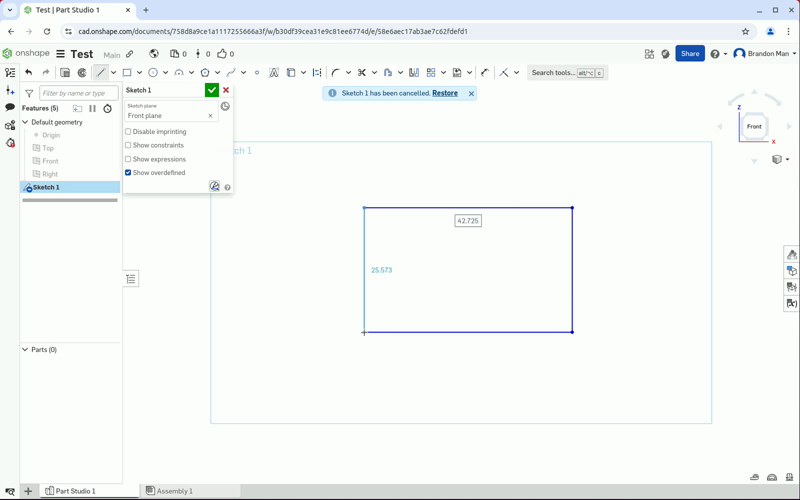
click(364, 332)
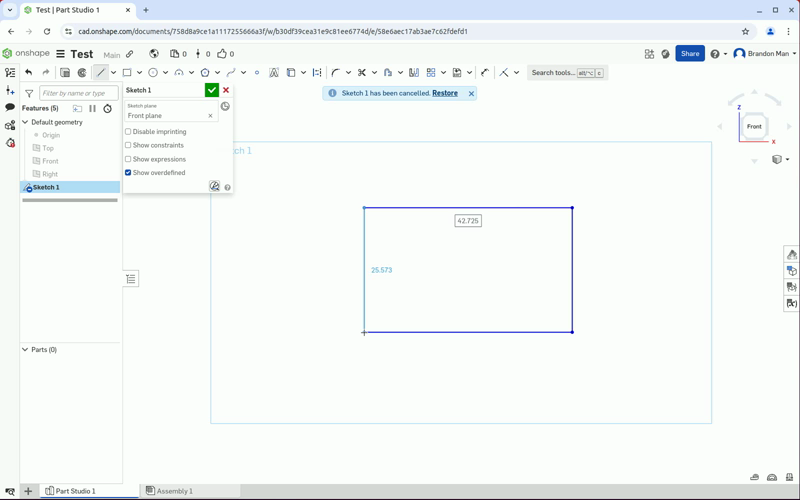
key(esc)
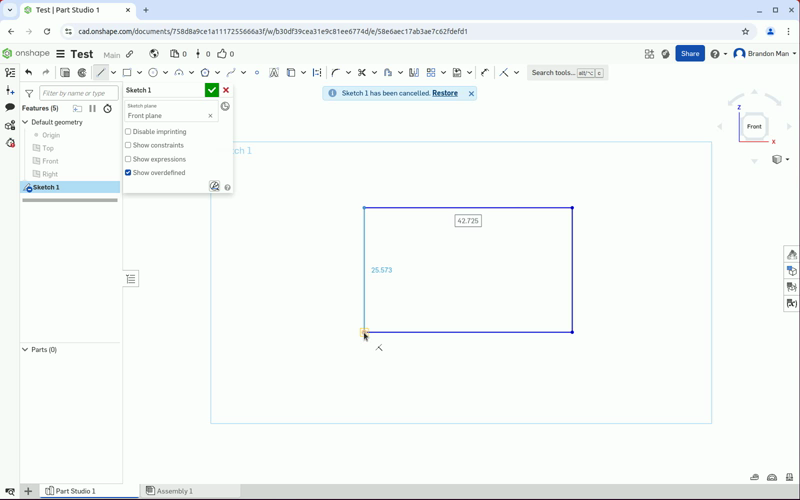
mouse_move(514, 258)
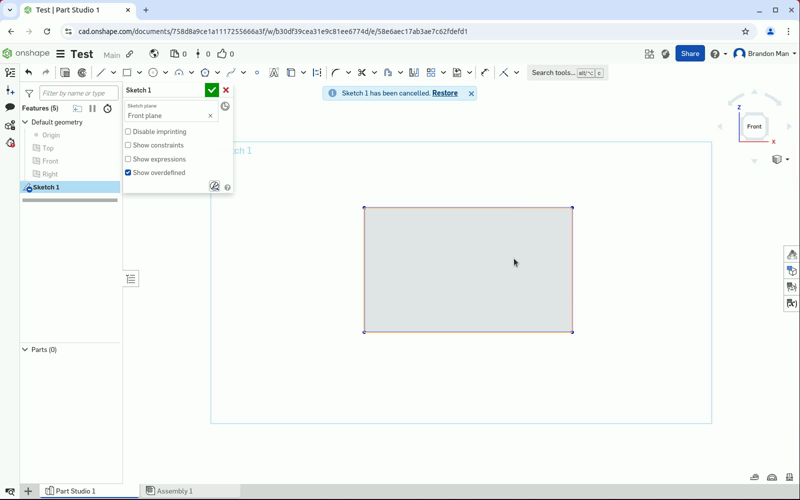
click(514, 258)
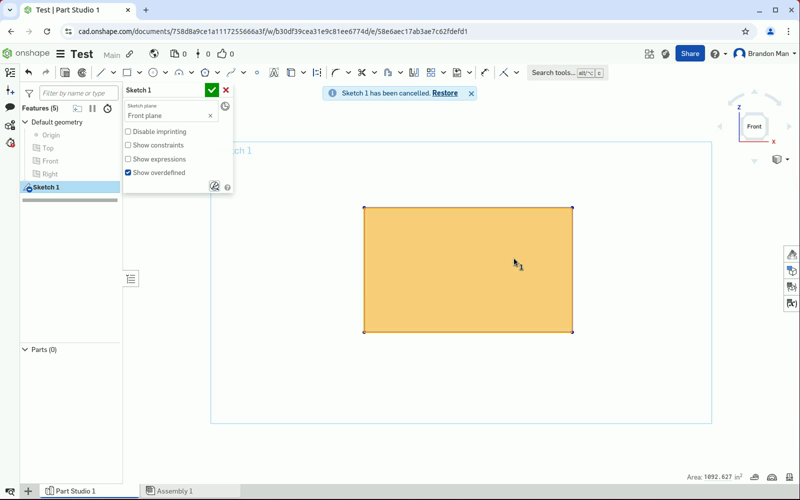
mouse_move(73, 352)
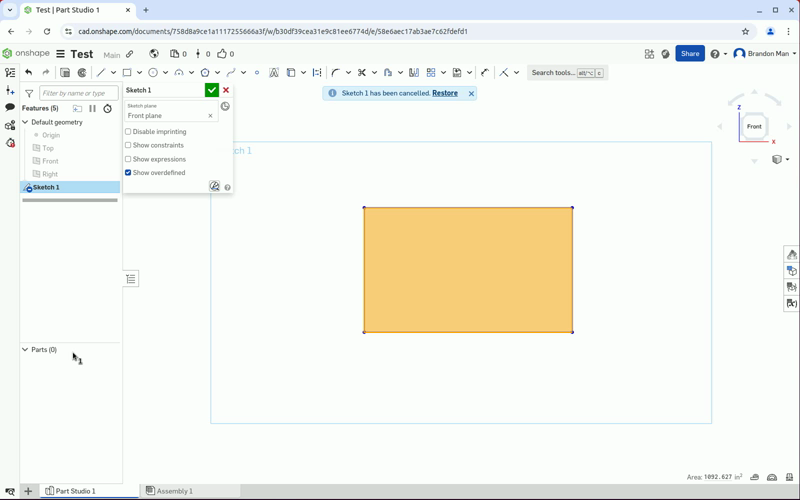
key(shift+y)
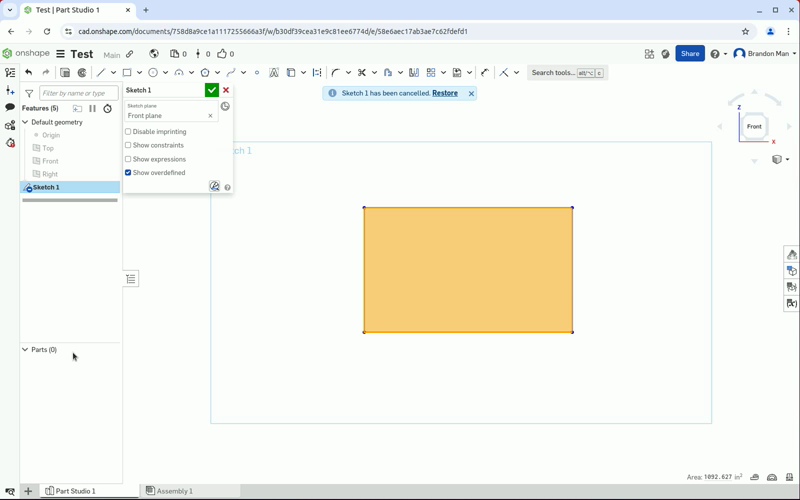
key(shift+e)
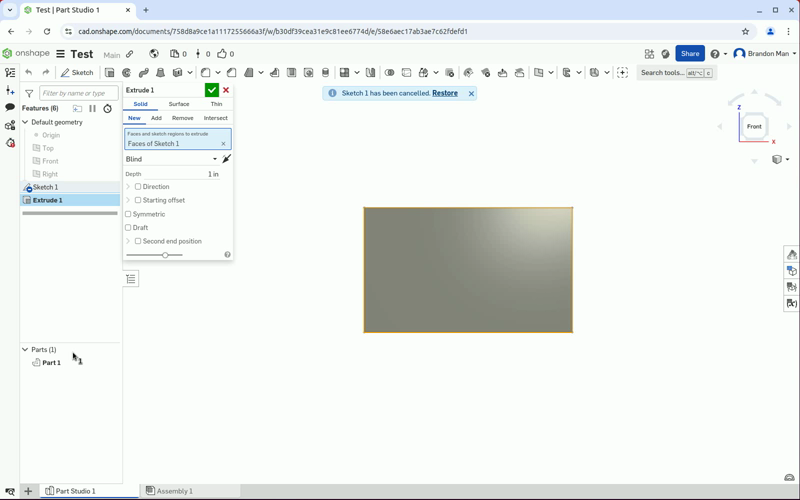
mouse_move(143, 106)
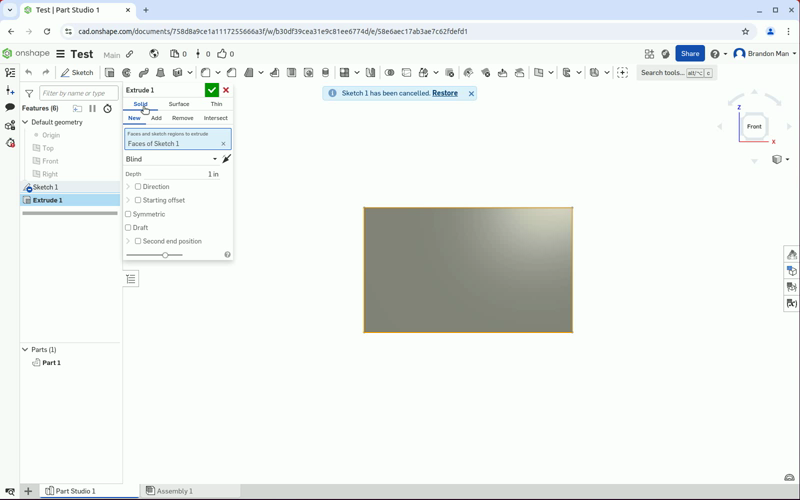
click(143, 106)
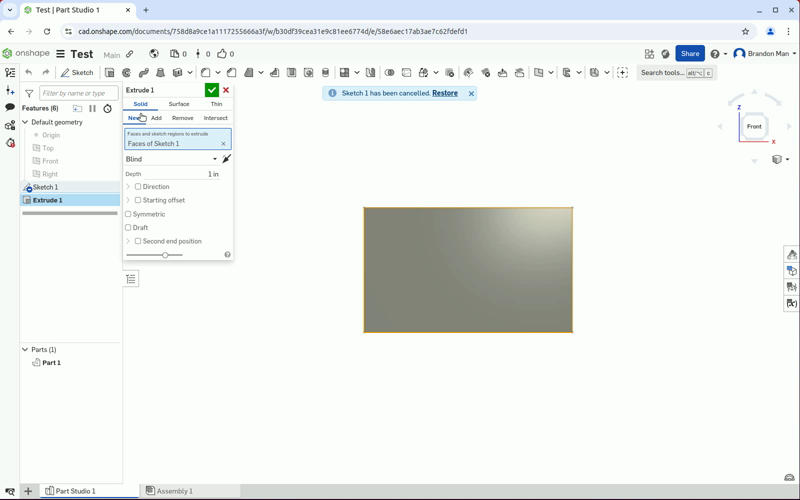
mouse_move(137, 120)
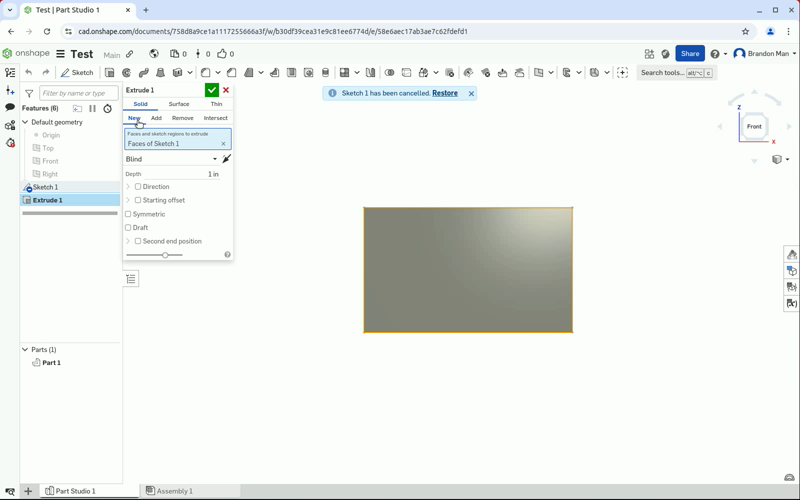
click(137, 120)
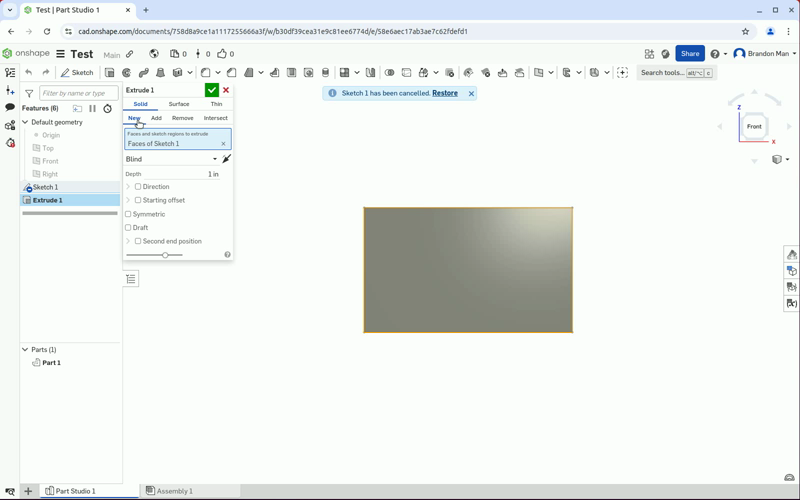
key(tab, 4)
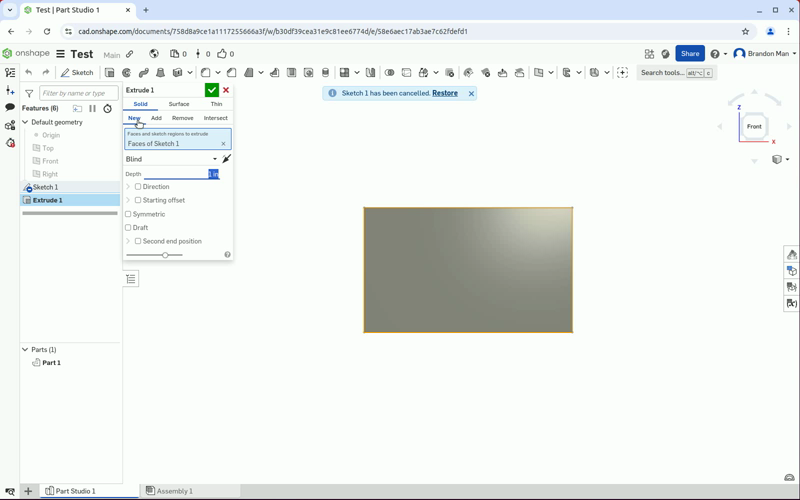
text(21.664)
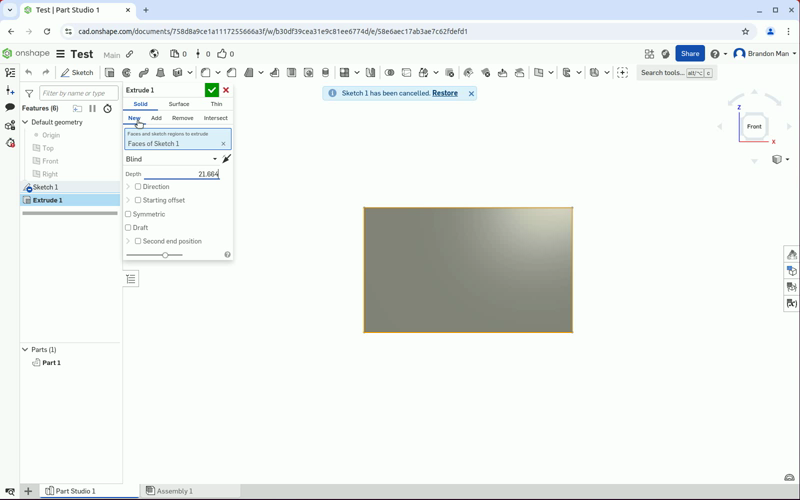
key(tab, 3)
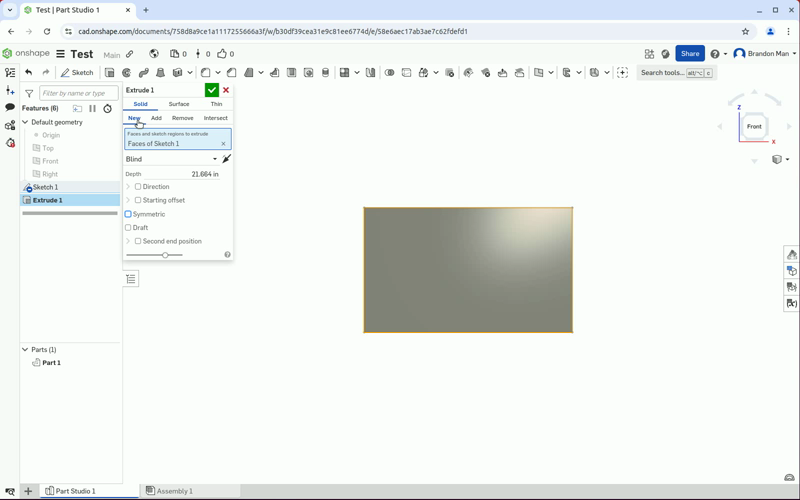
key(space)
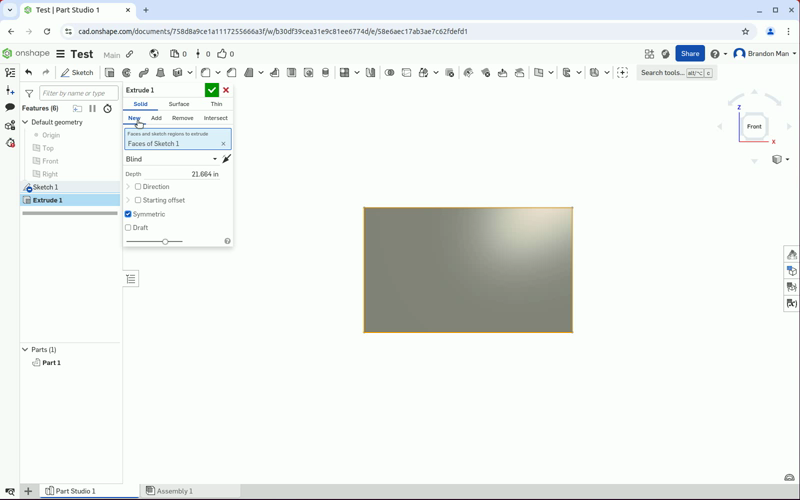
key(enter)
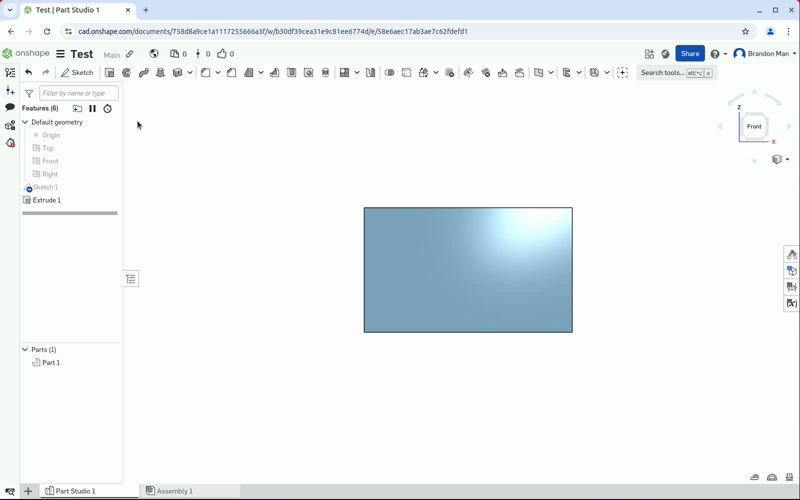
key(shift+h)
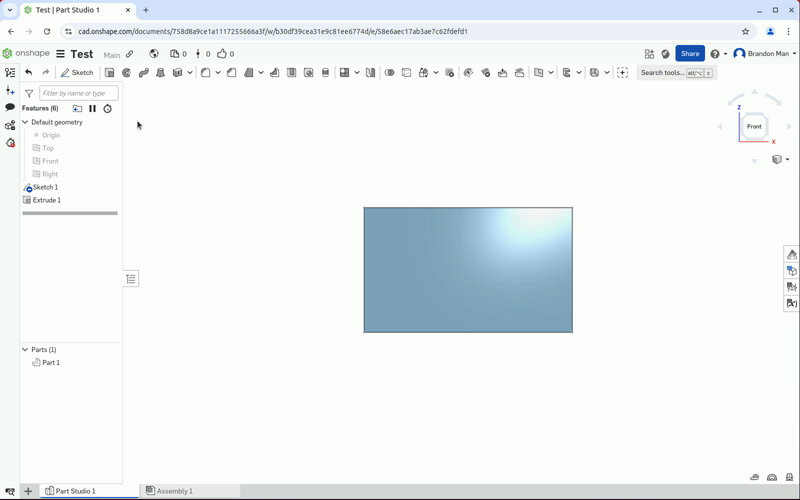
key(shift+h)
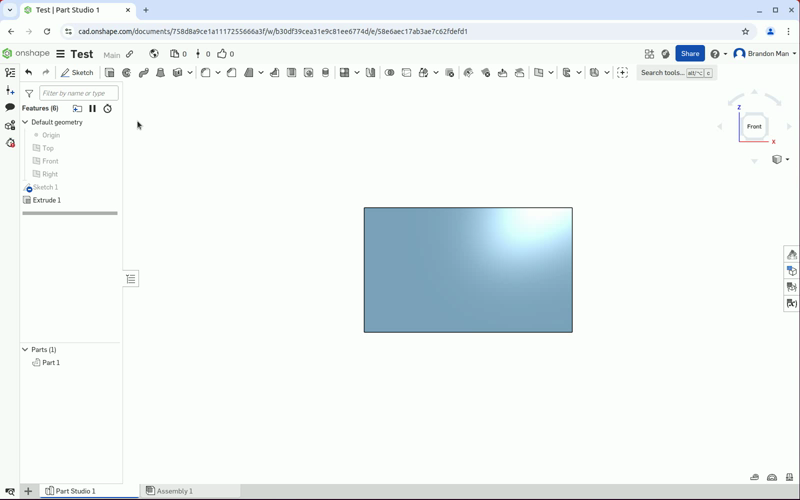
mouse_move(73, 189)
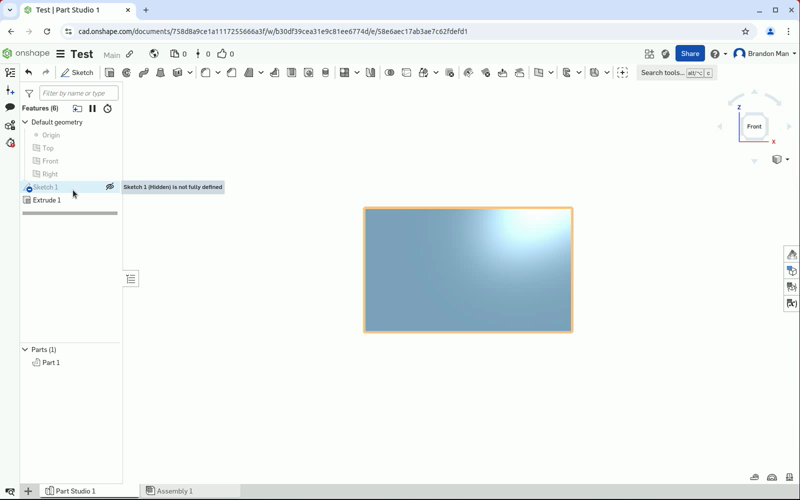
click(73, 189)
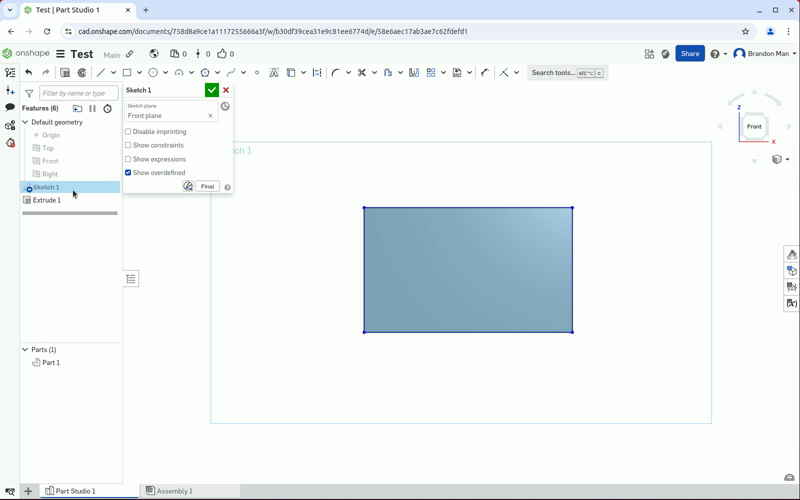
mouse_move(229, 92)
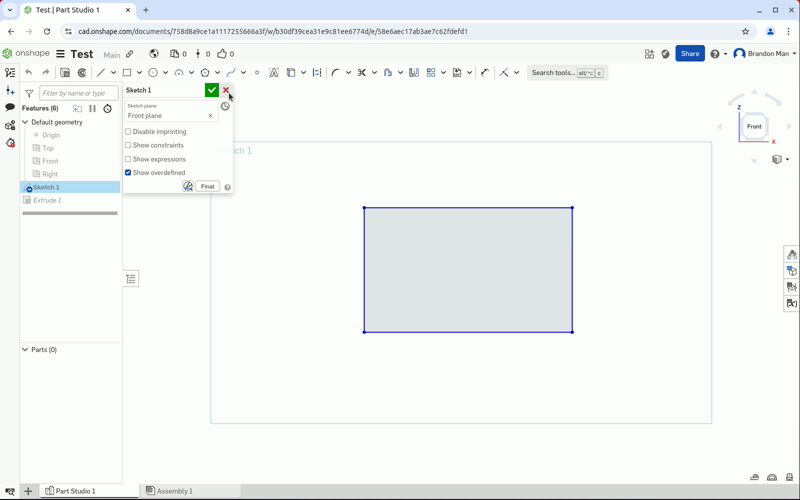
click(229, 92)
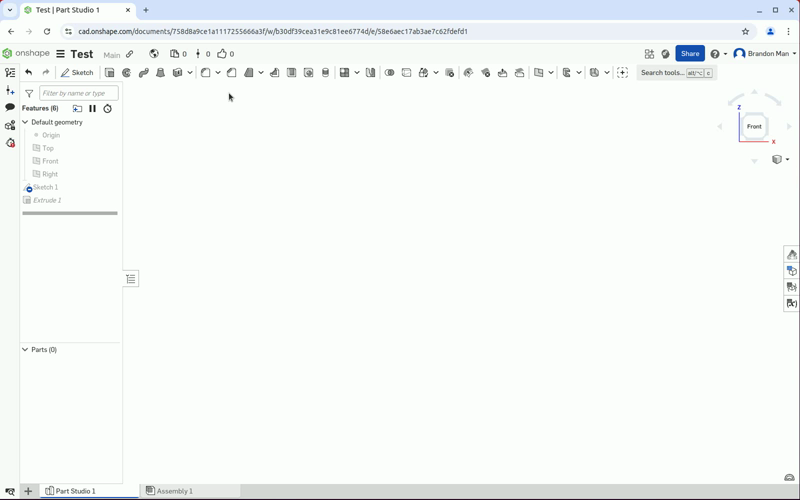
mouse_move(73, 352)
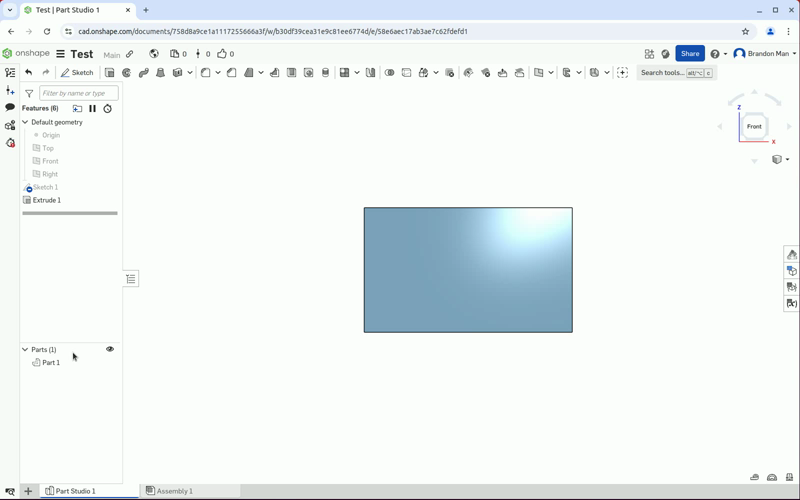
key(y)
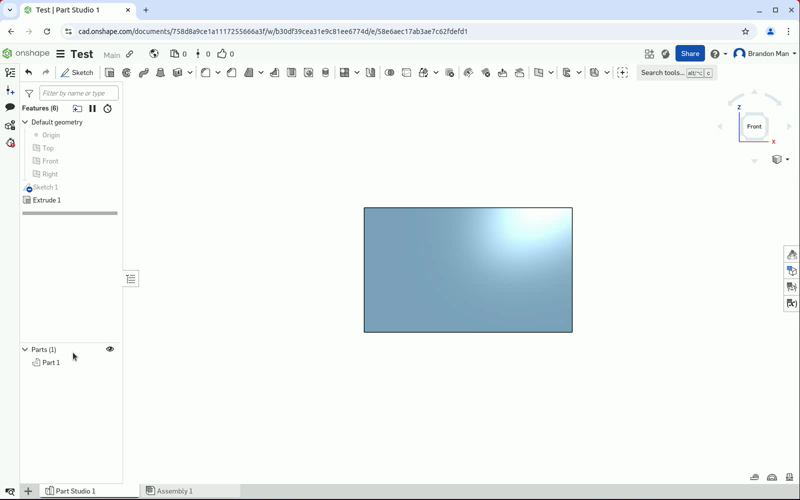
key(shift+p)
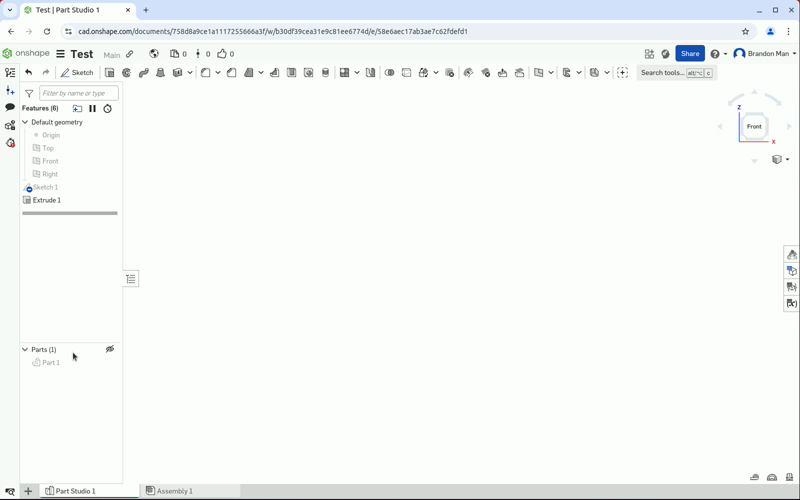
key(space)
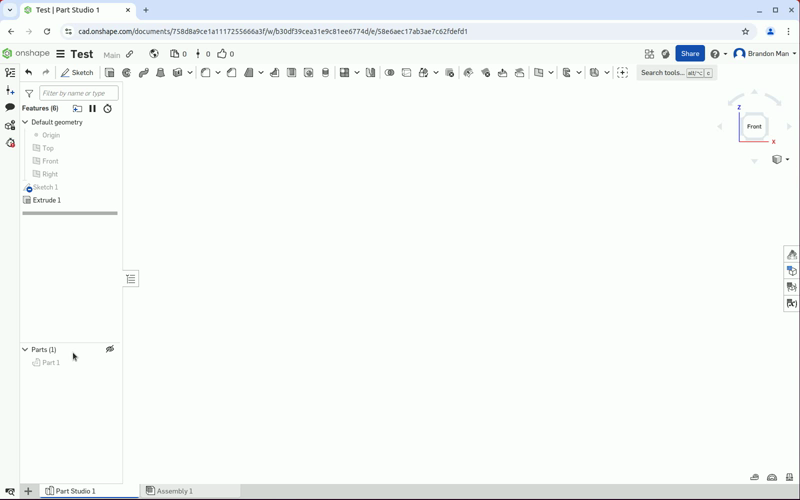
key_down(shift)
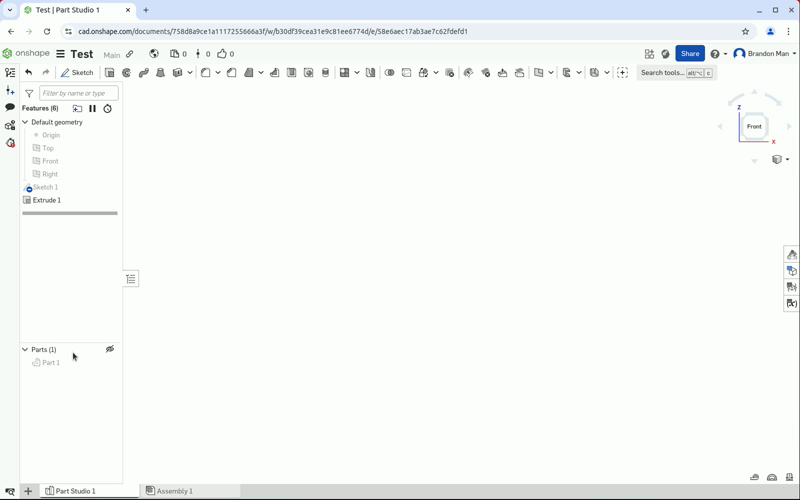
key(down)
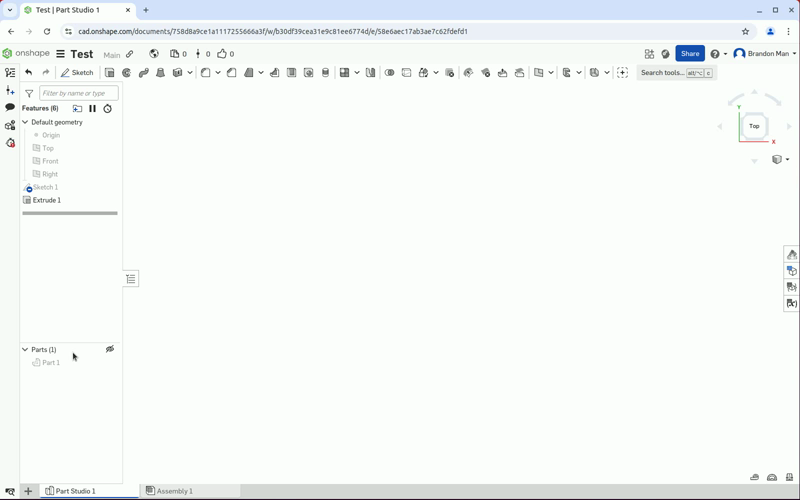
key_up(shift)
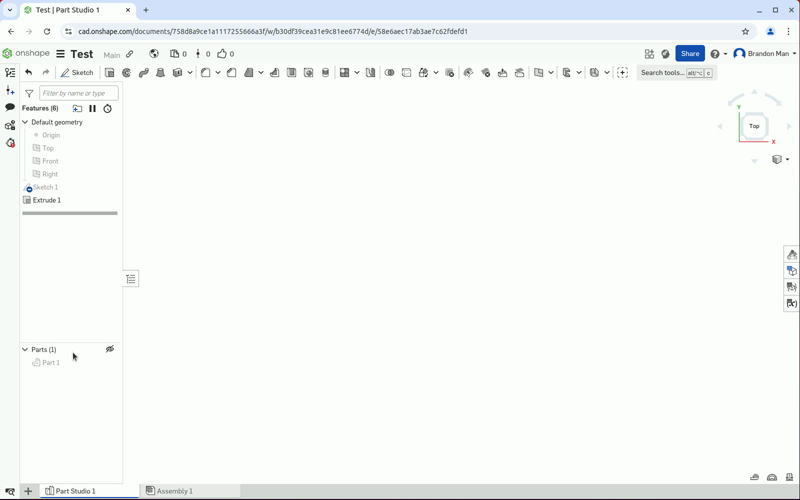
mouse_move(73, 352)
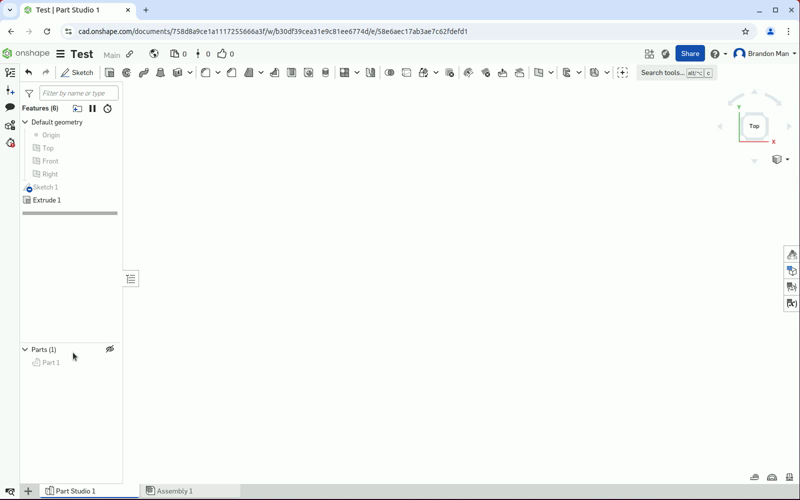
key(shift+y)
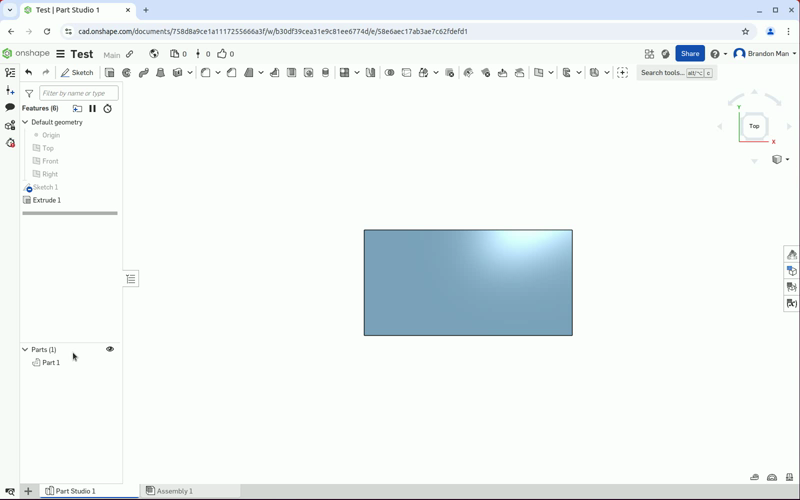
mouse_move(541, 75)
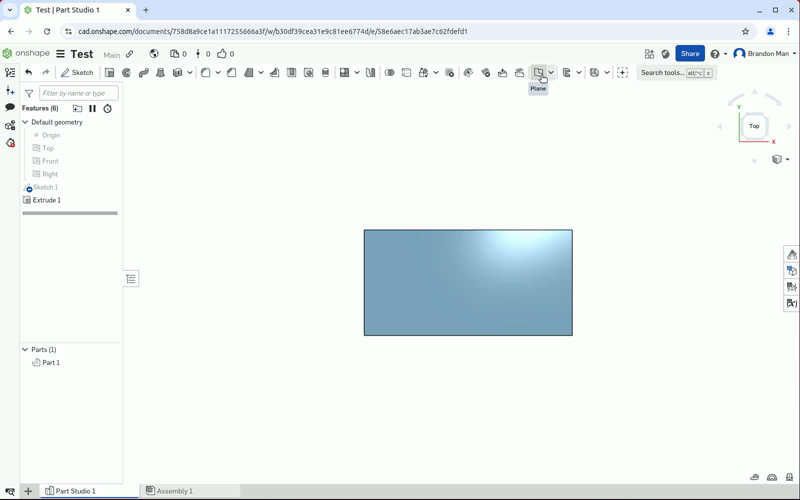
click(541, 75)
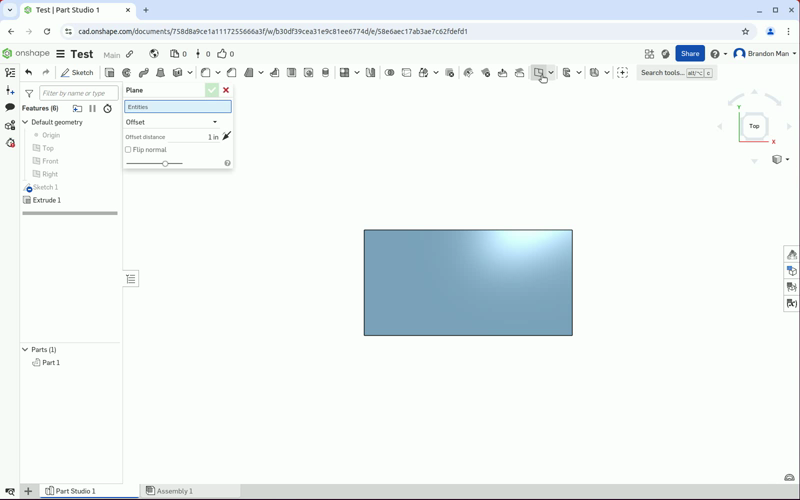
mouse_move(73, 150)
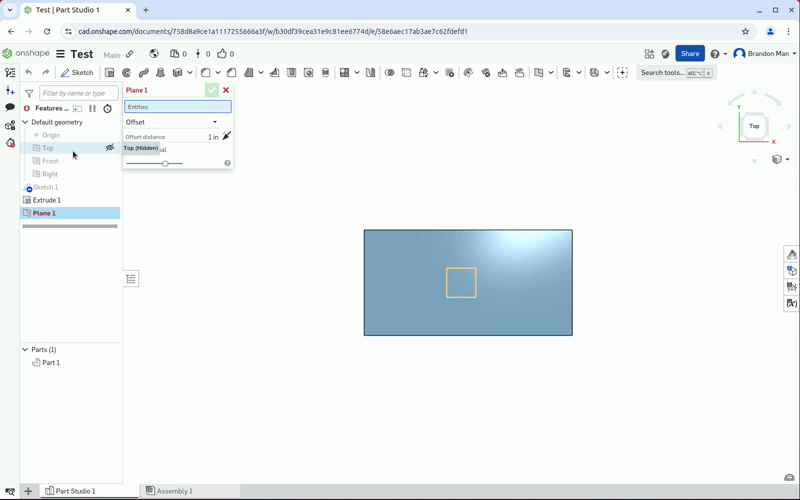
click(73, 150)
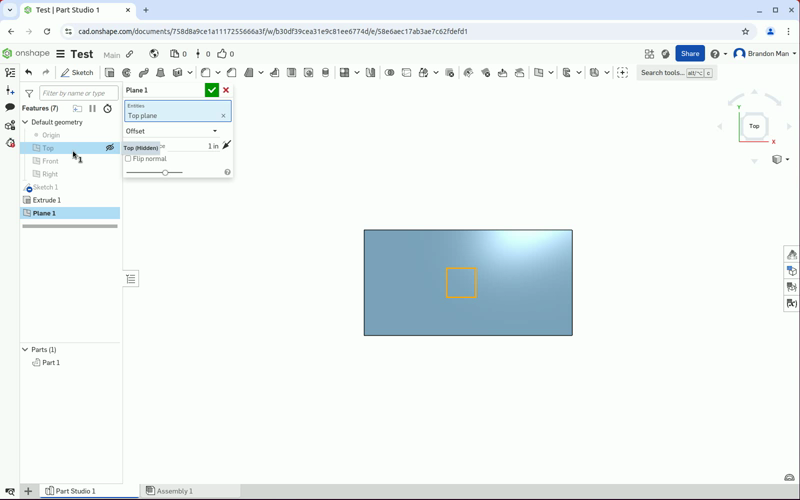
key(tab, 2)
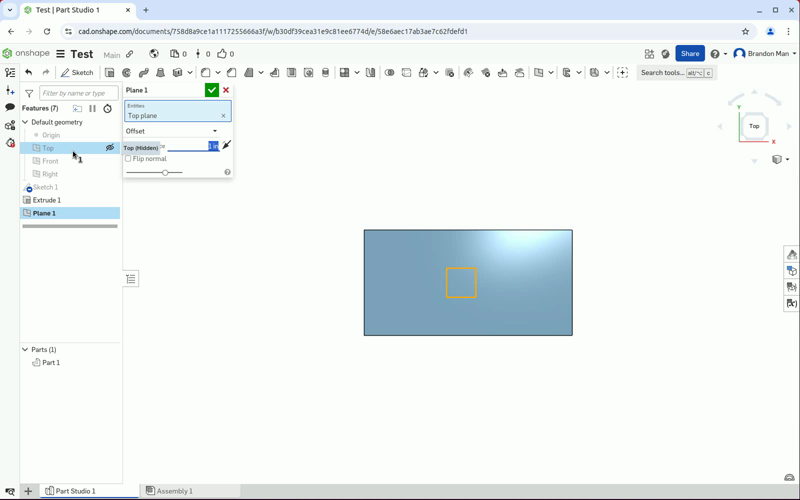
text(15.652)
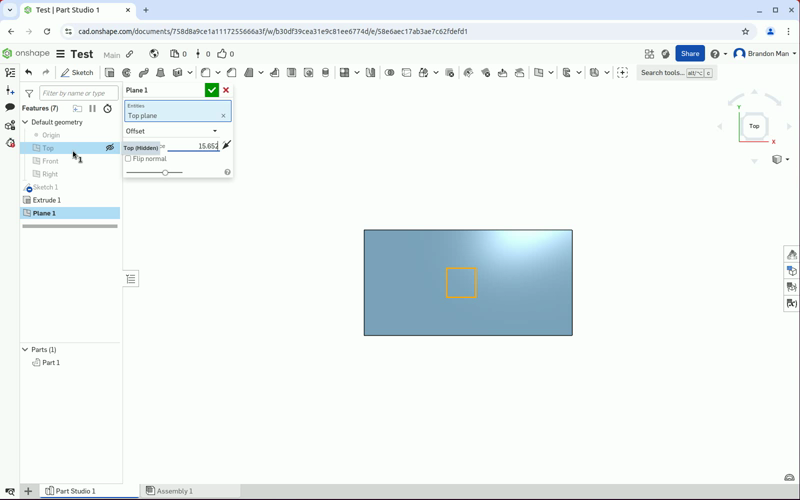
key(enter, 2)
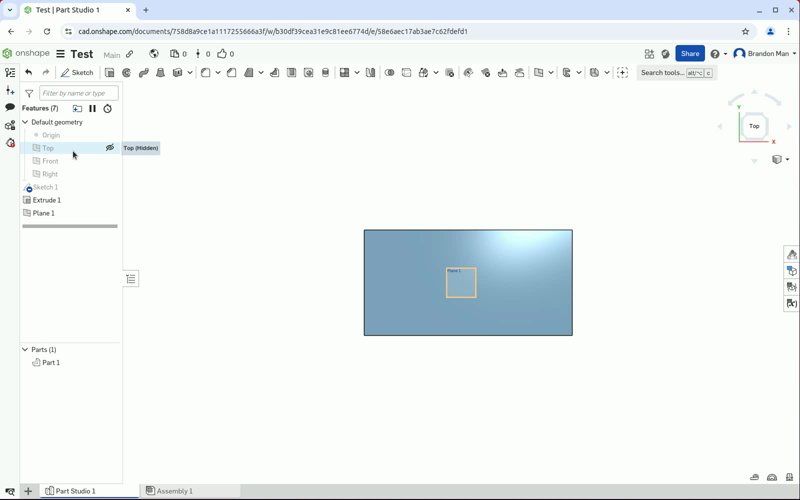
key(shift+s)
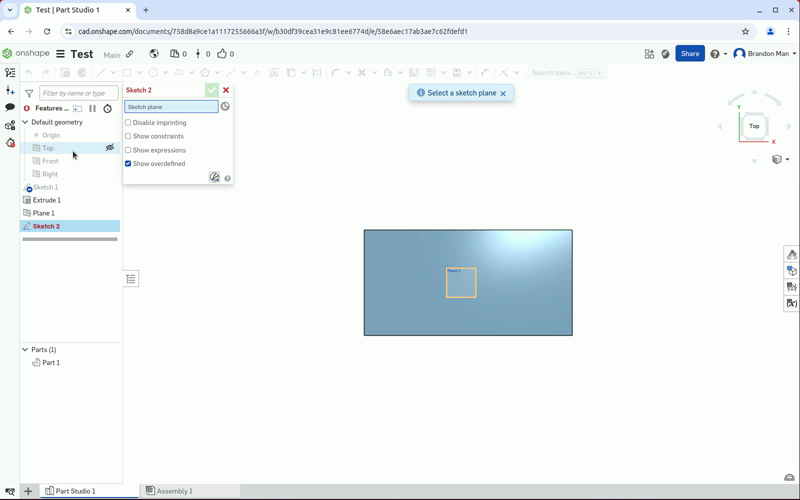
mouse_move(73, 215)
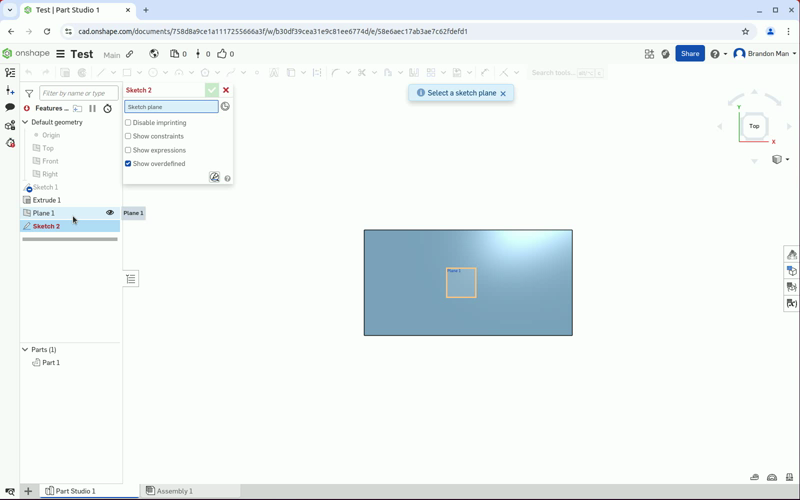
click(73, 215)
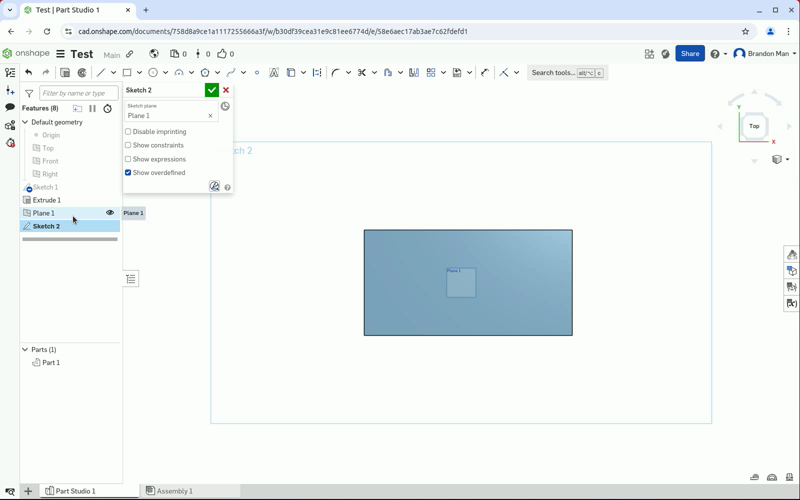
mouse_move(73, 352)
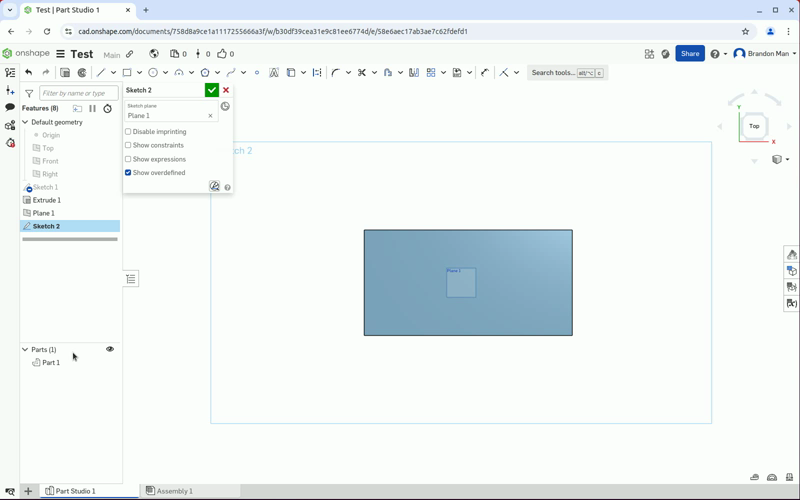
key(y)
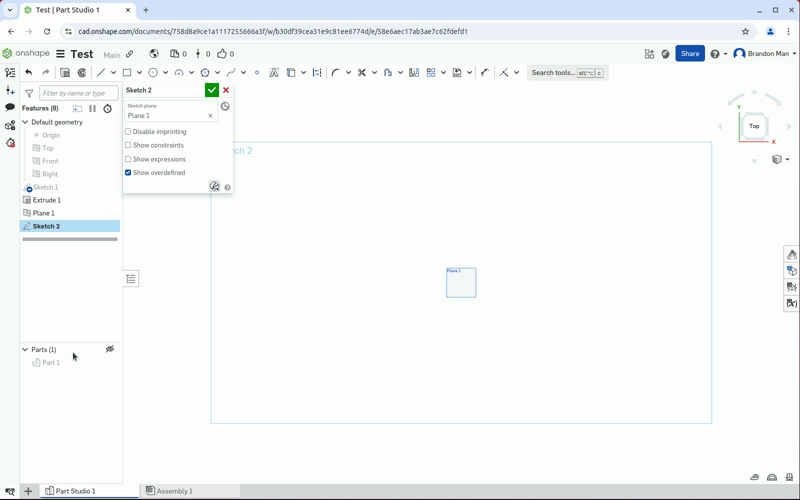
key(l)
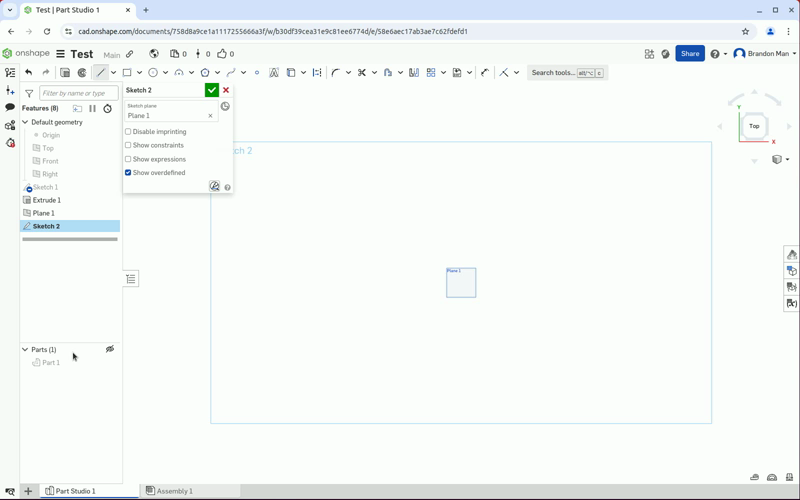
key_down(shift)
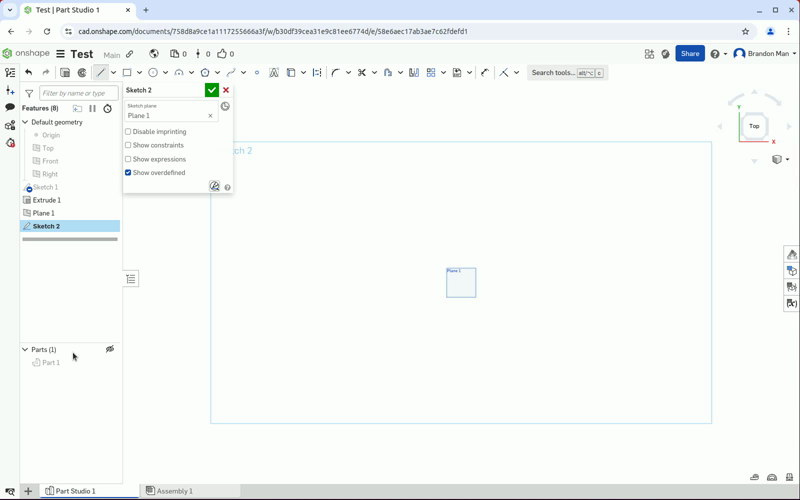
mouse_move(370, 328)
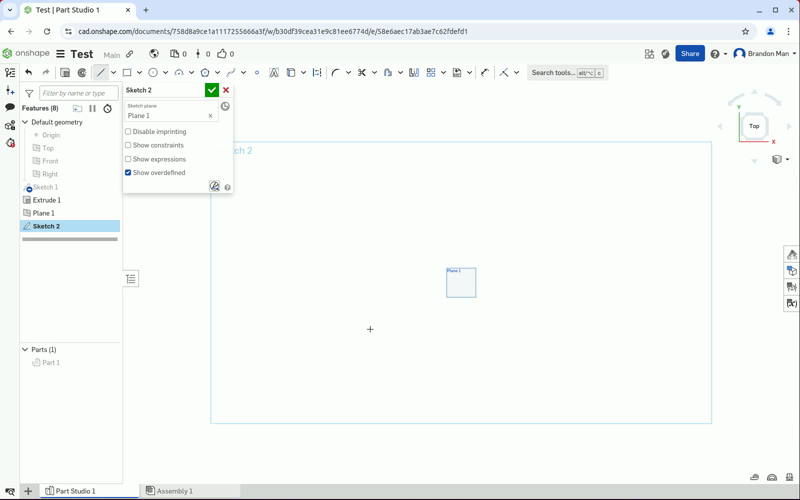
click(370, 328)
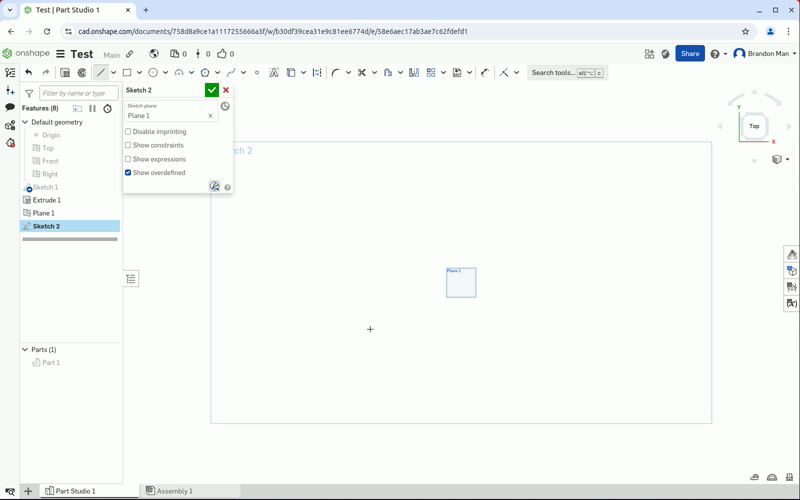
key_up(shift)
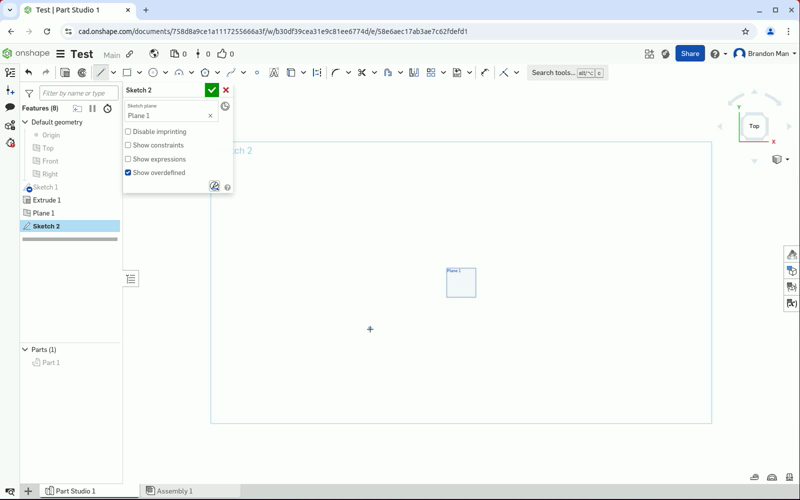
key_down(shift)
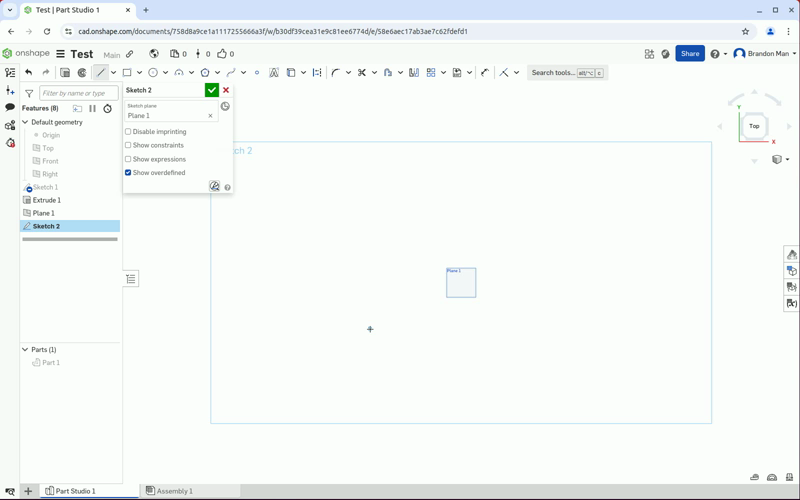
mouse_move(566, 328)
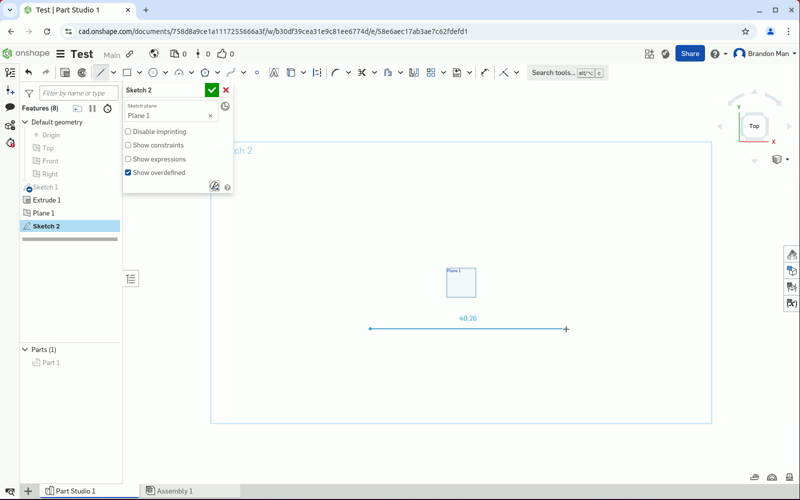
click(566, 328)
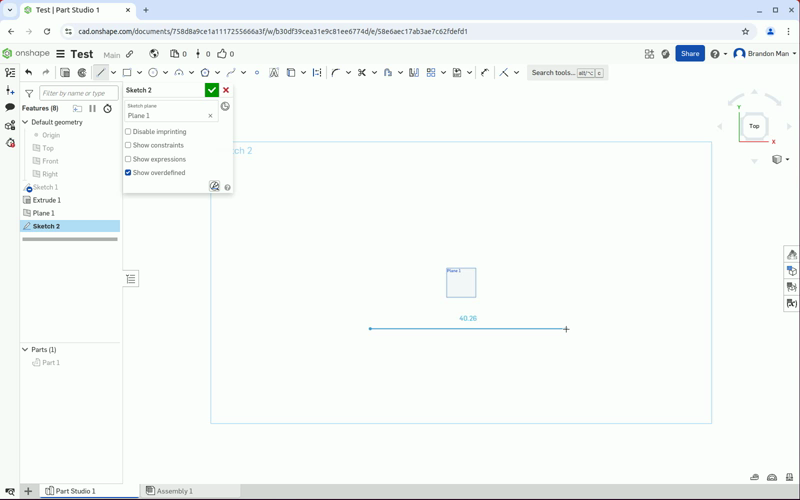
key_up(shift)
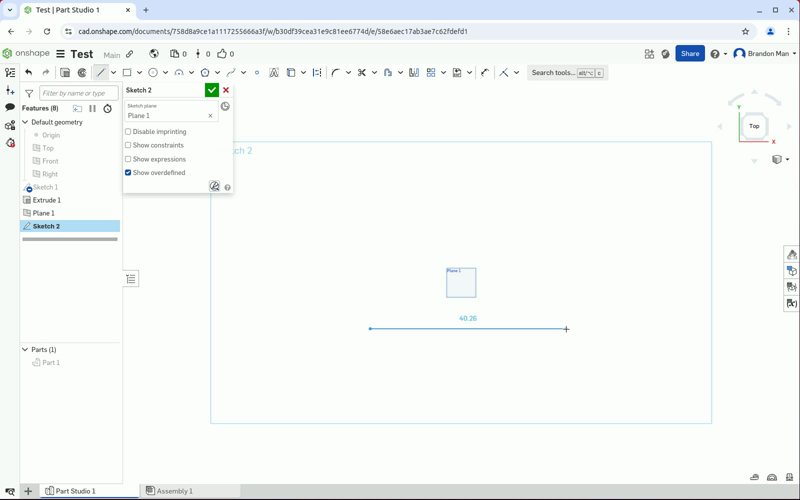
key_down(shift)
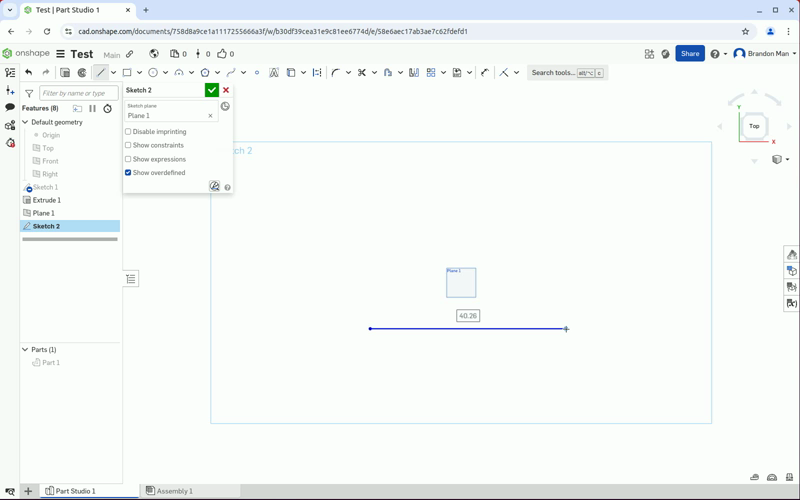
mouse_move(566, 237)
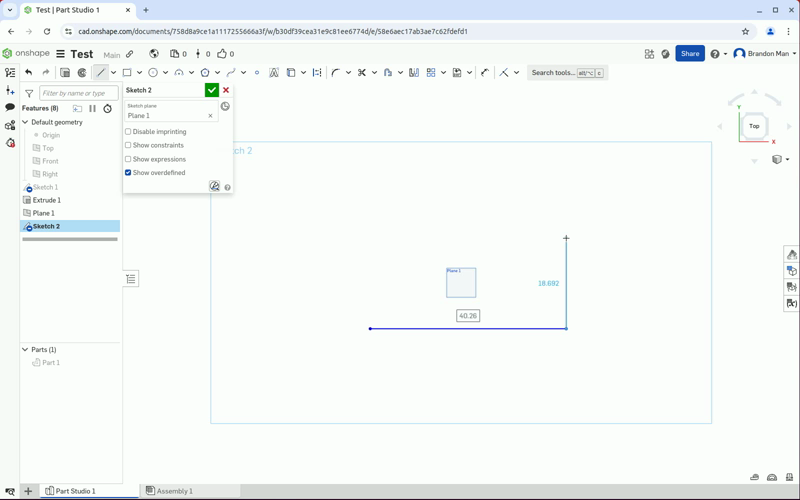
click(566, 237)
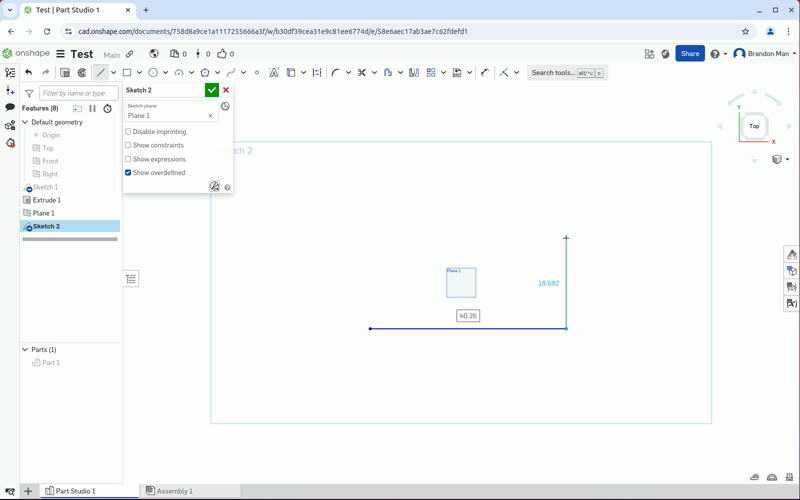
key_up(shift)
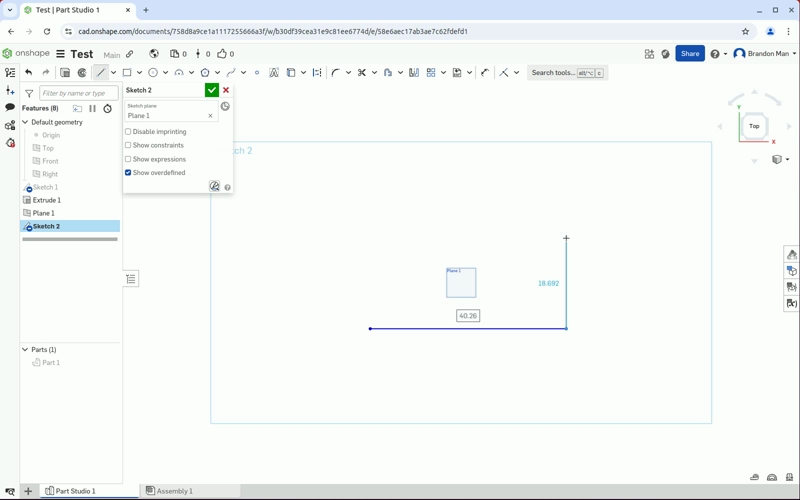
key_down(shift)
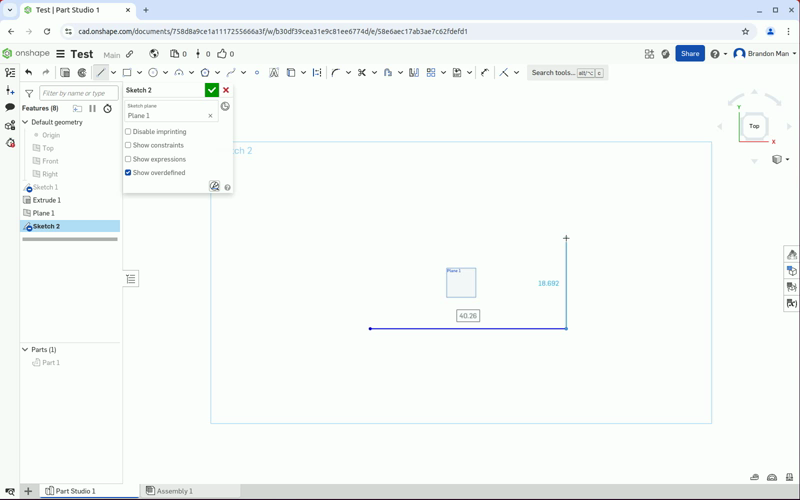
mouse_move(370, 237)
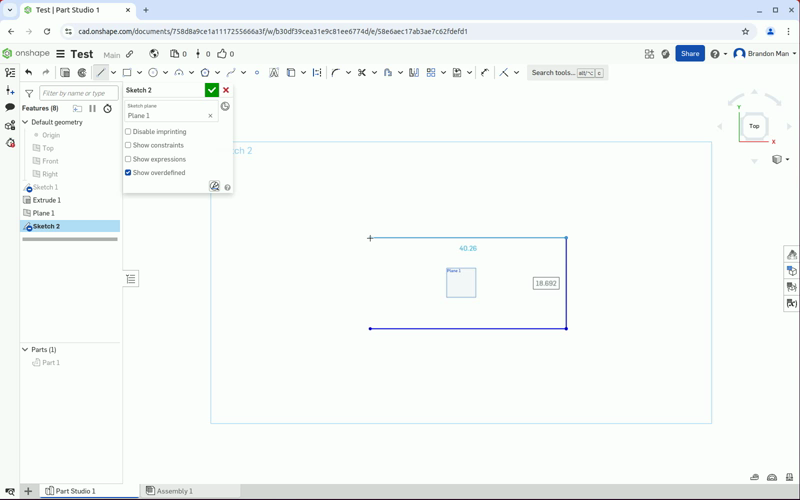
click(370, 237)
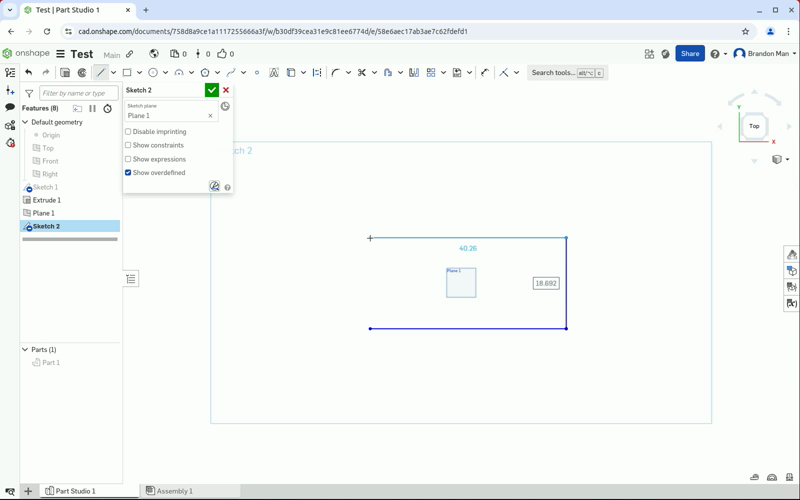
key_up(shift)
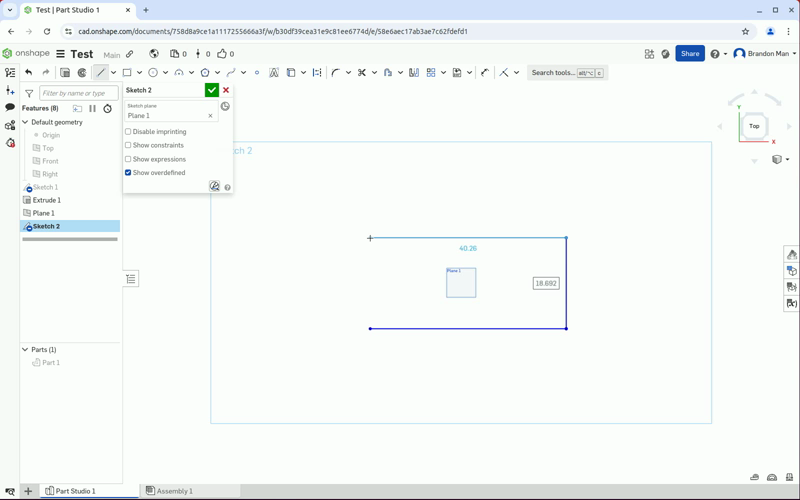
key_down(shift)
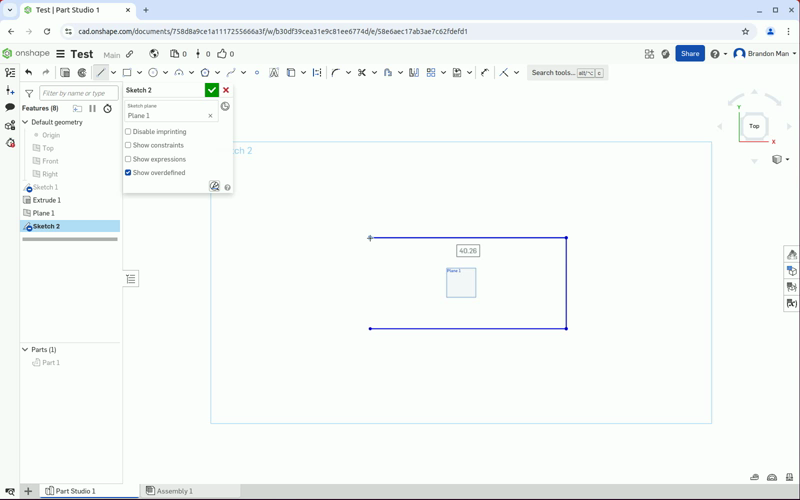
mouse_move(370, 328)
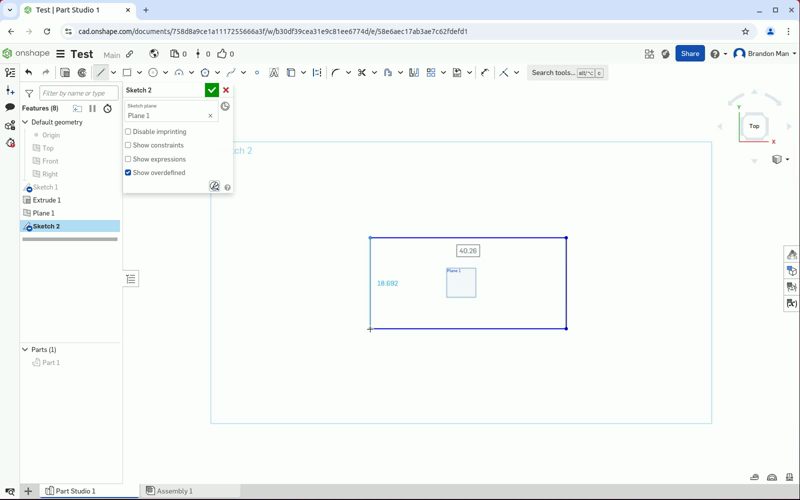
key_up(shift)
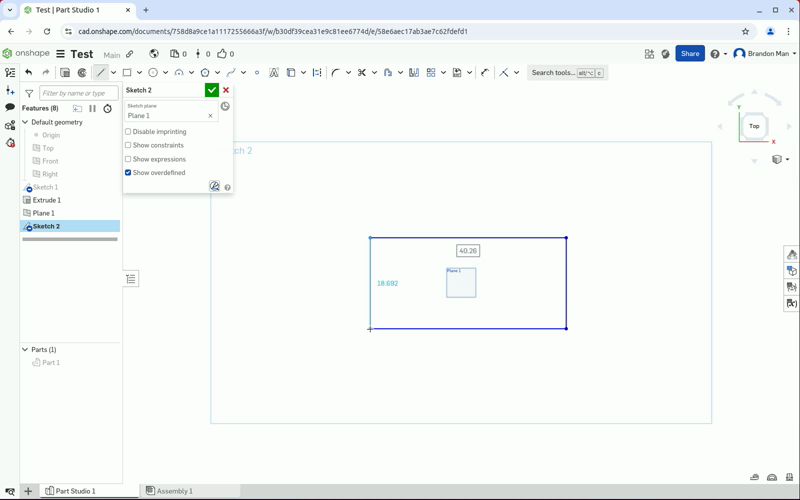
click(370, 328)
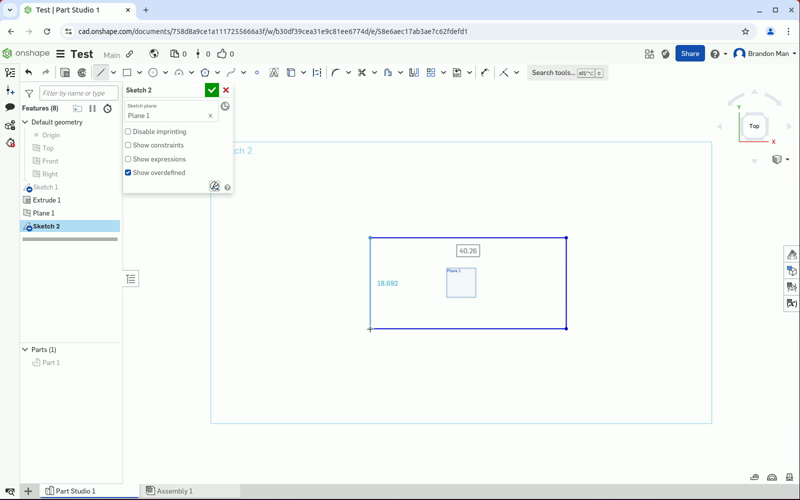
key(esc)
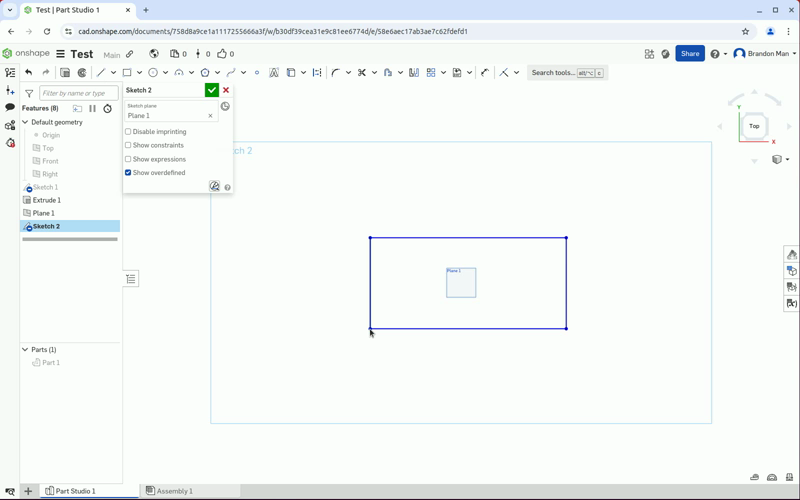
mouse_move(495, 300)
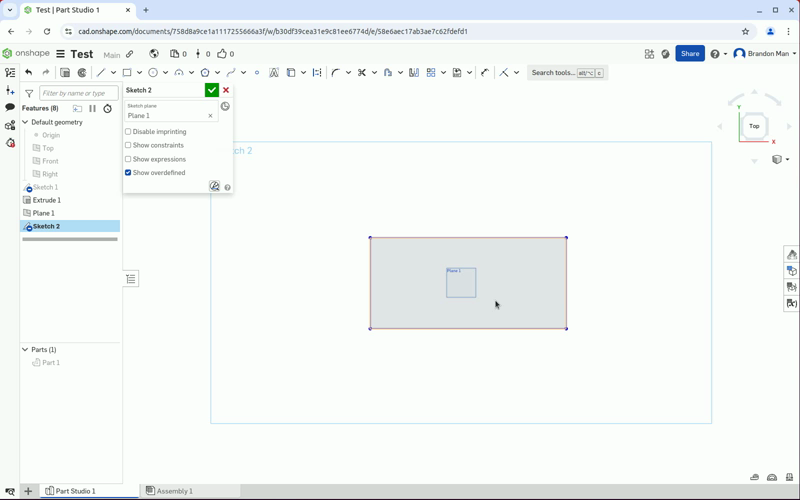
click(495, 300)
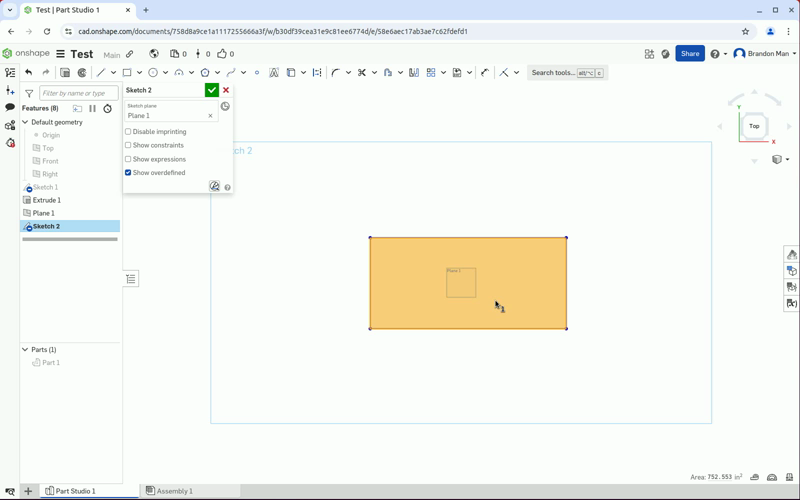
mouse_move(73, 352)
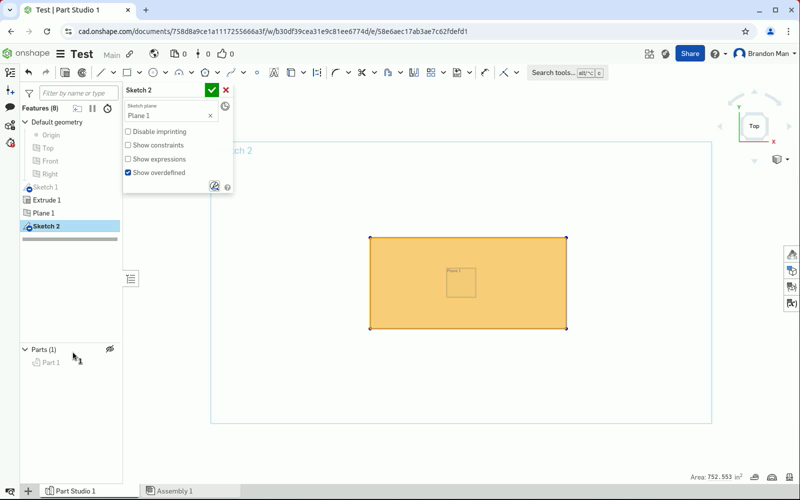
key(shift+y)
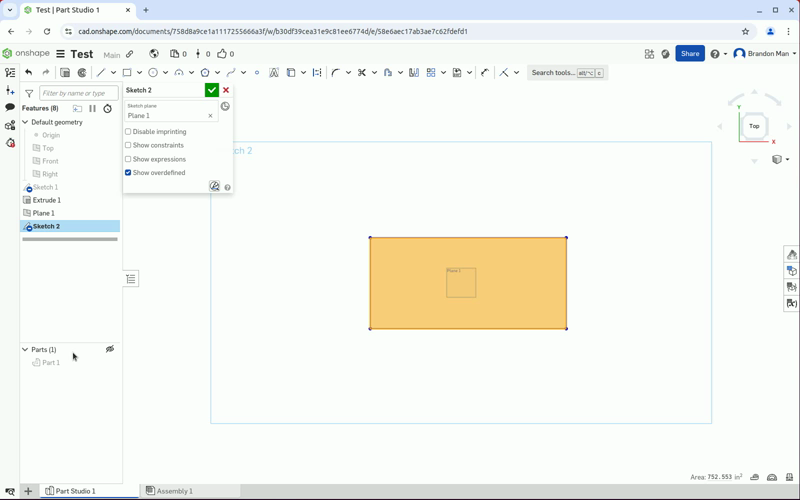
key(shift+e)
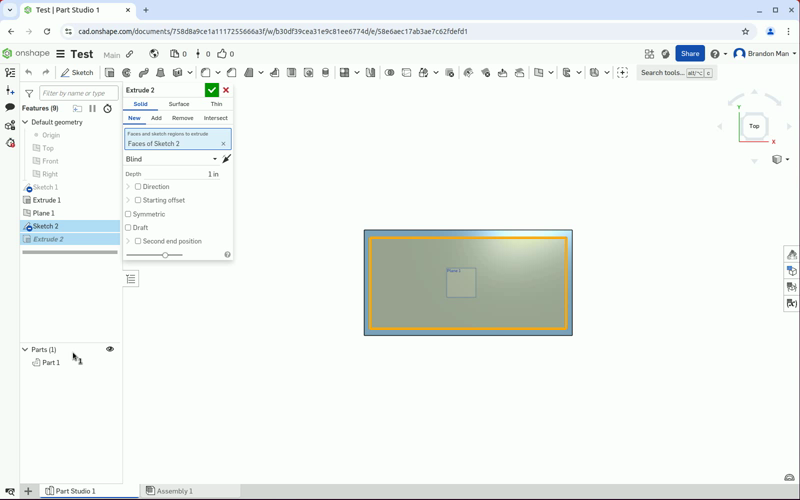
mouse_move(143, 106)
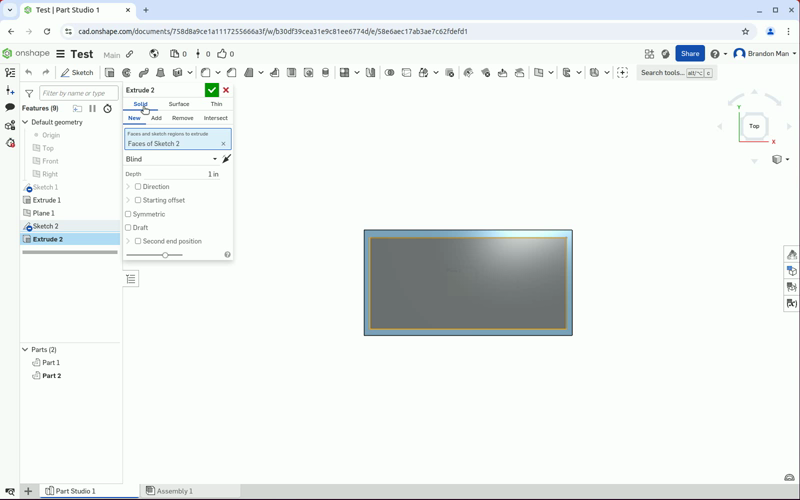
click(143, 106)
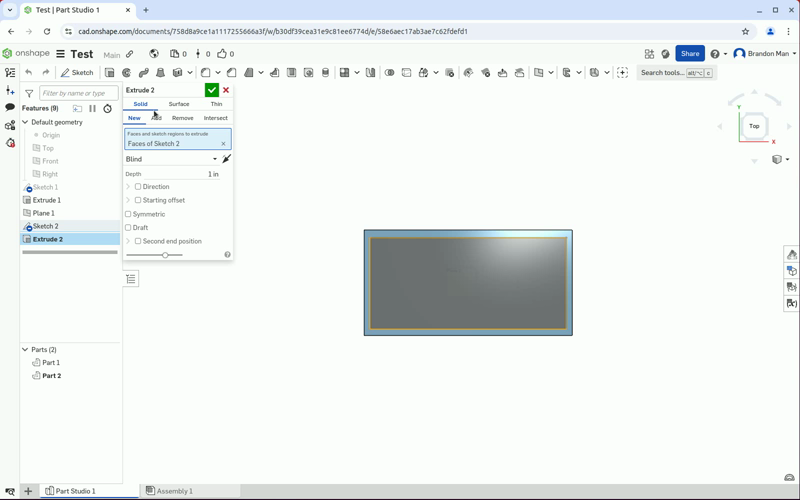
mouse_move(186, 120)
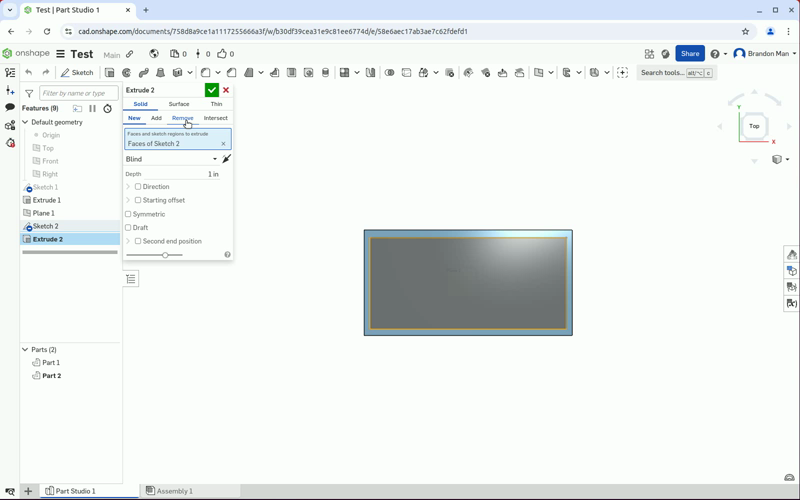
click(186, 120)
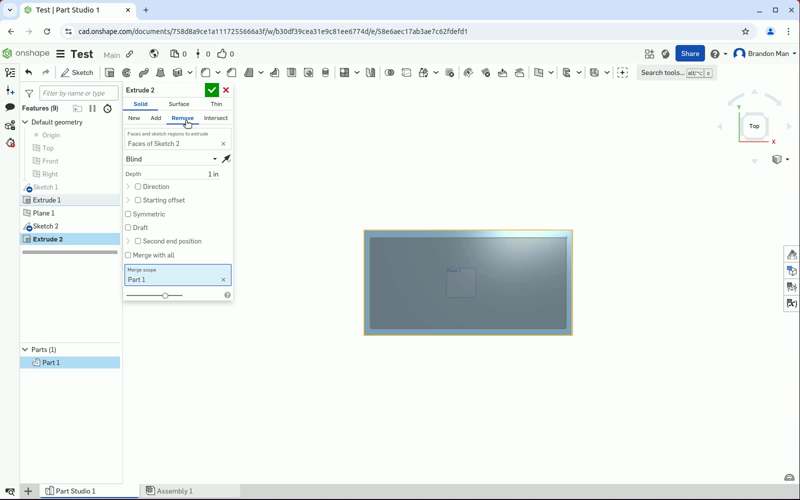
key(tab, 4)
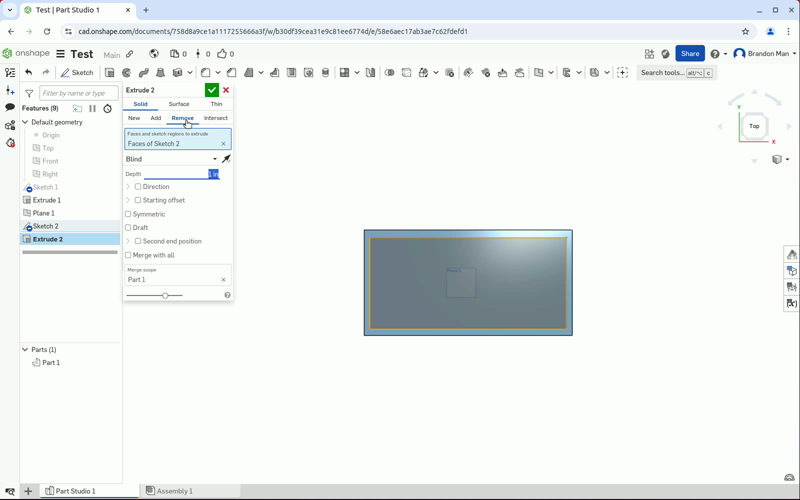
text(19.257)
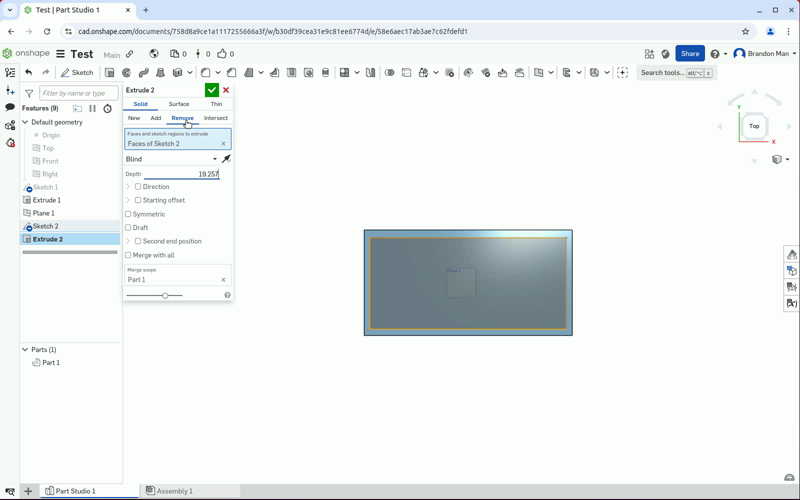
key(tab, 6)
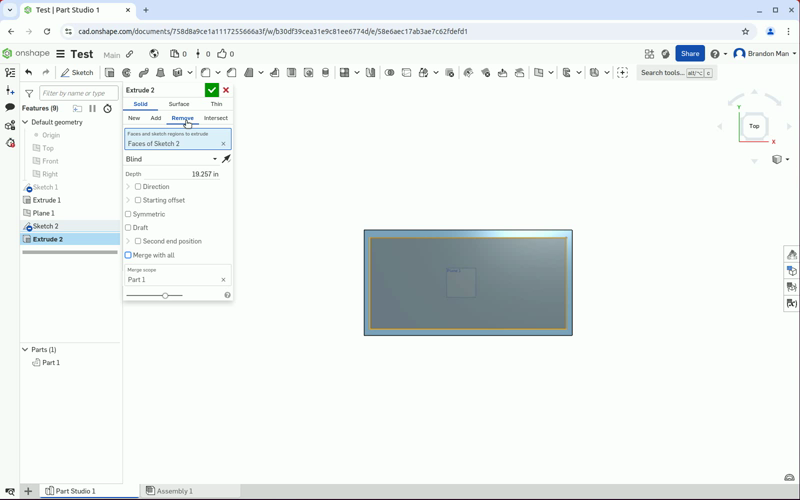
key(space)
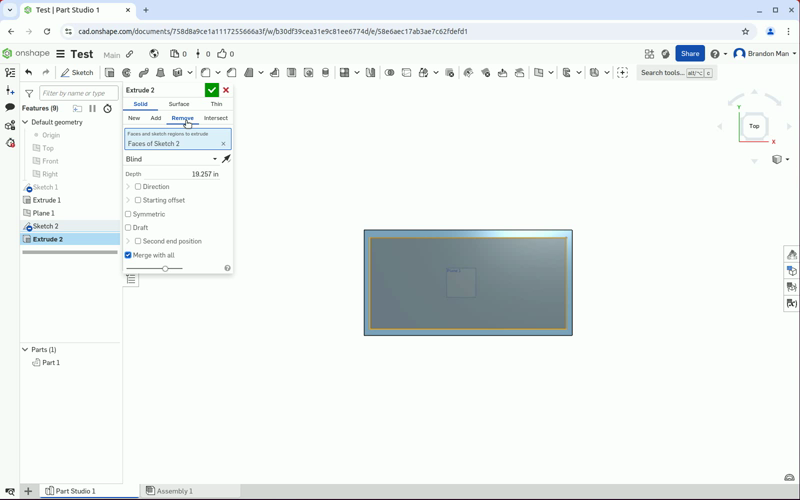
key(enter)
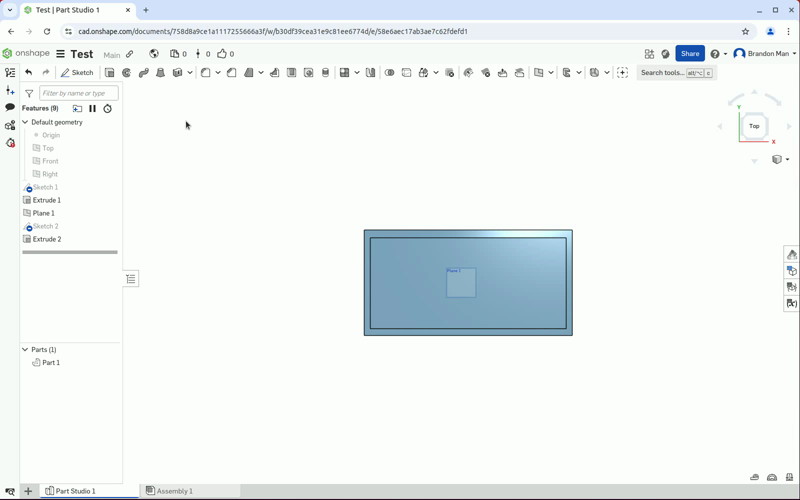
key(shift+h)
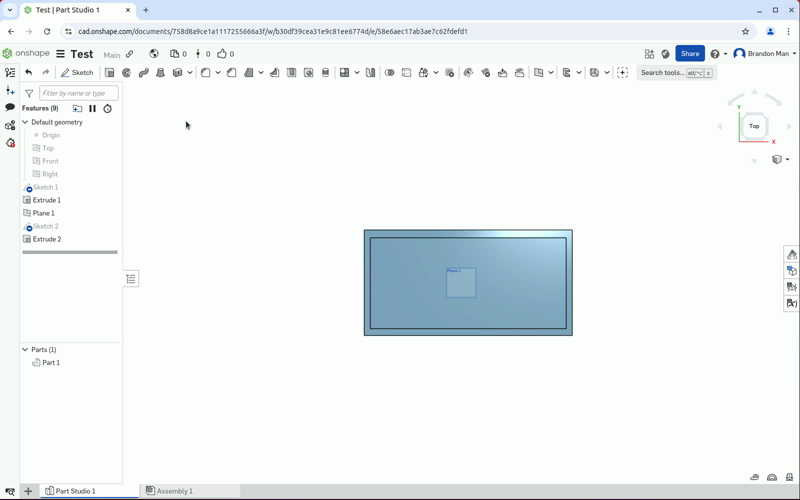
key(shift+h)
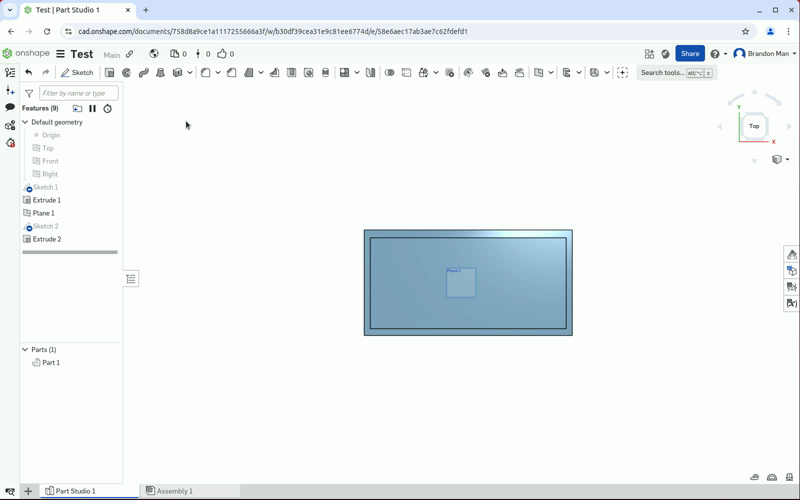
mouse_move(73, 189)
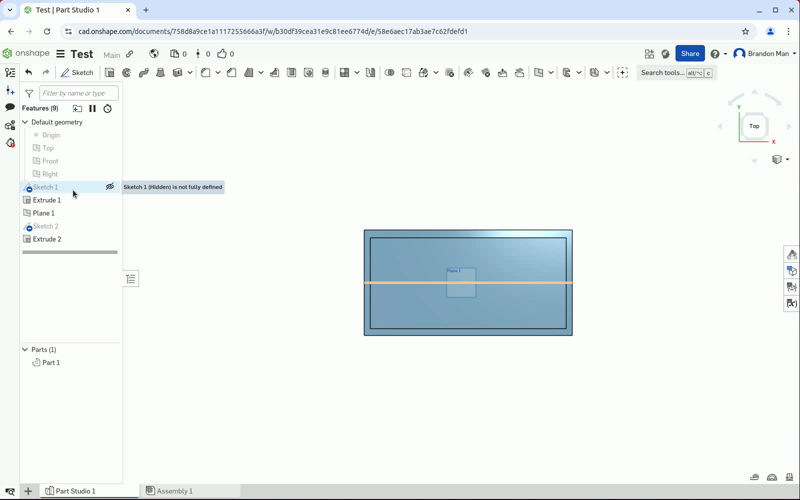
click(73, 189)
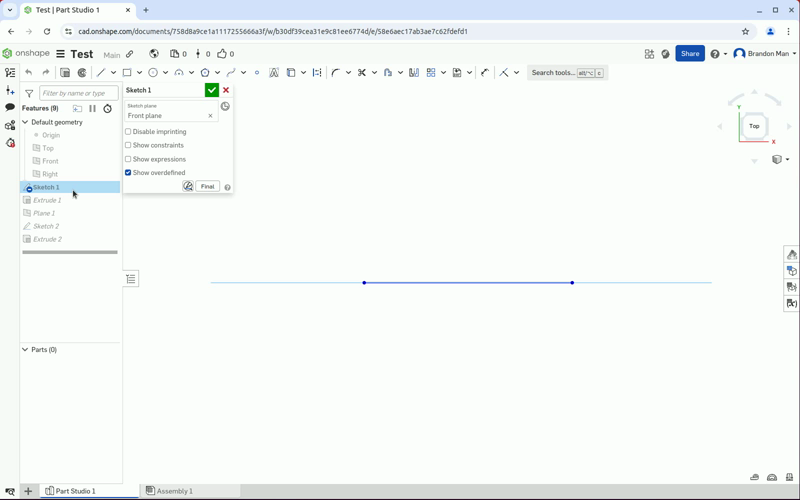
mouse_move(229, 92)
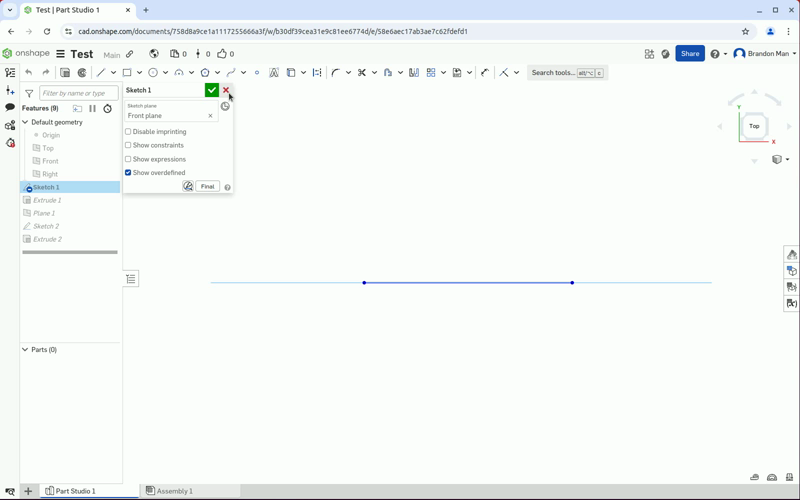
click(229, 92)
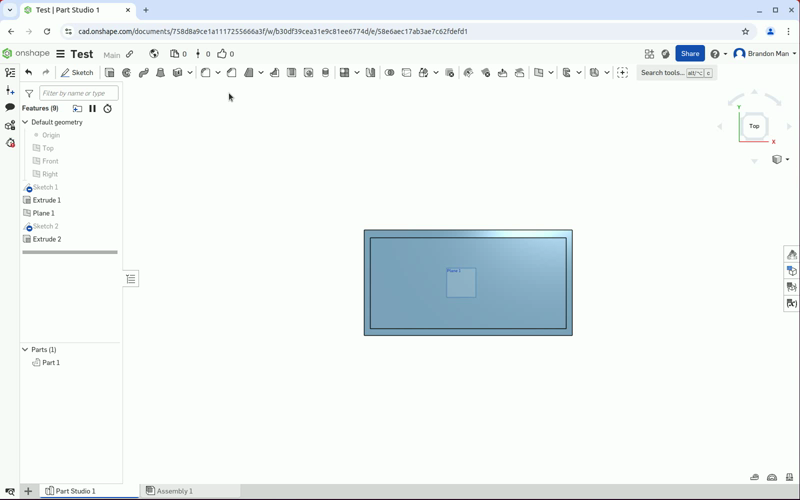
mouse_move(73, 352)
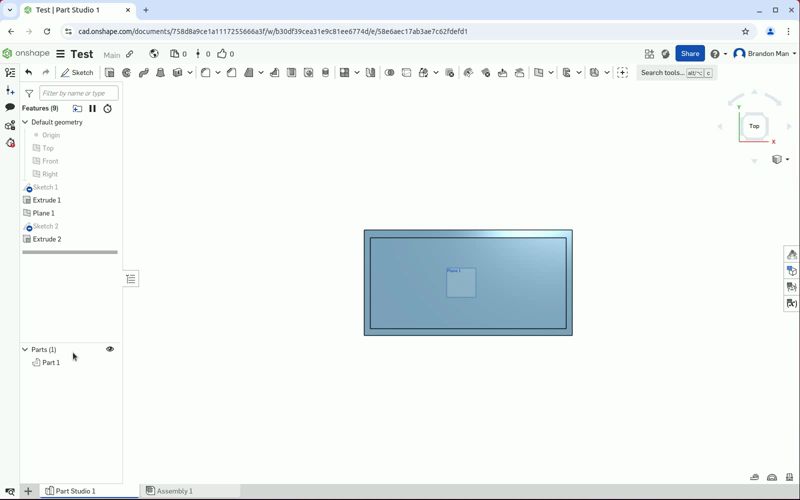
key(y)
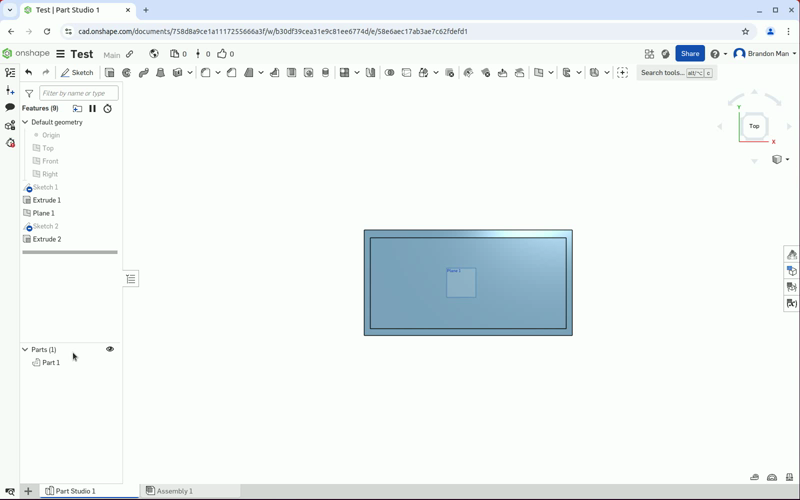
key(shift+p)
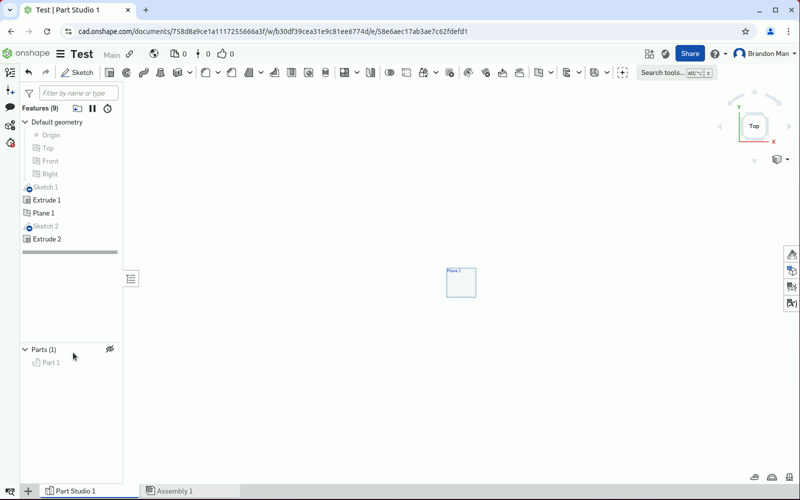
key(space)
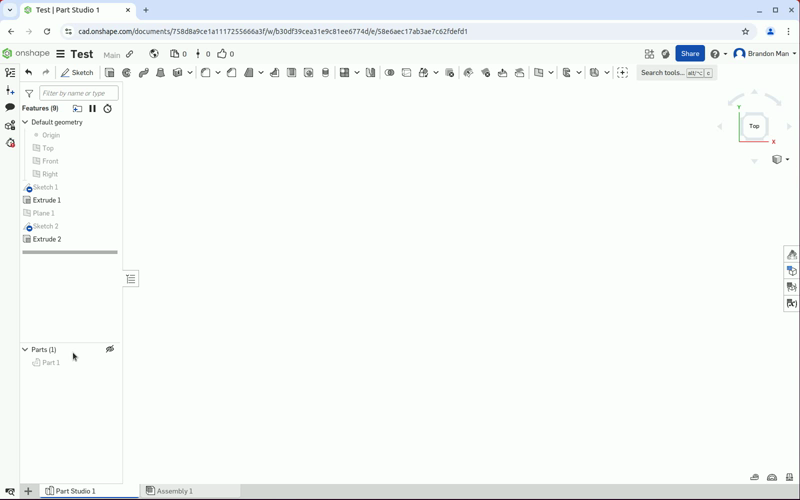
key_down(shift)
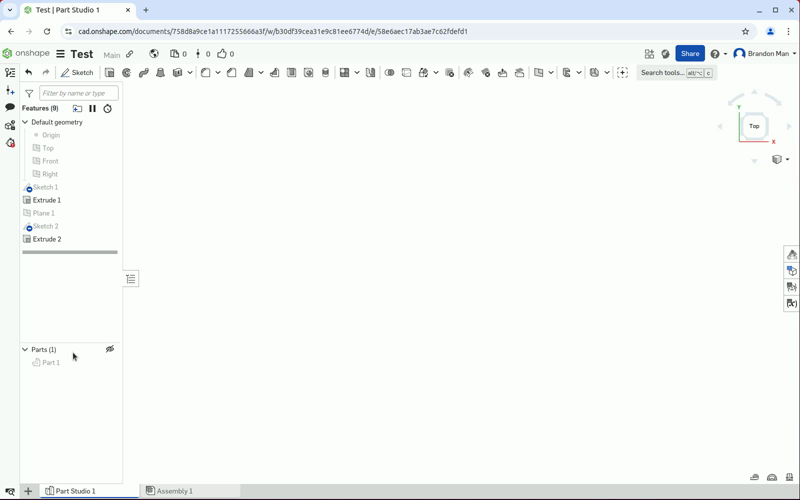
key(up)
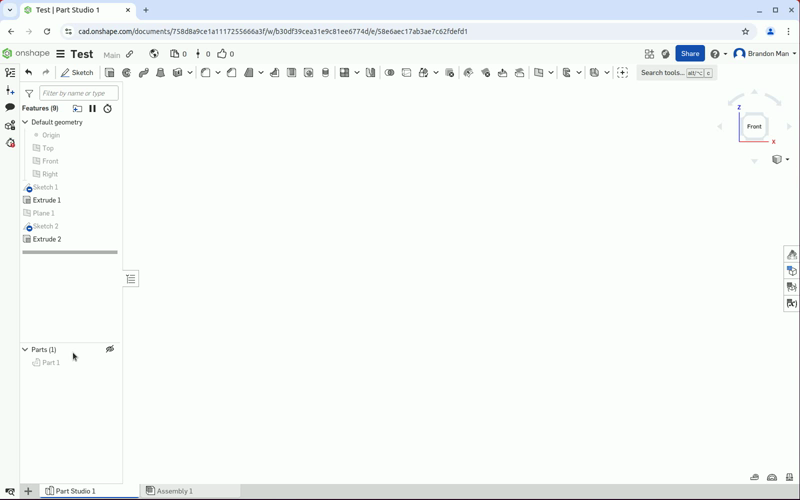
key_up(shift)
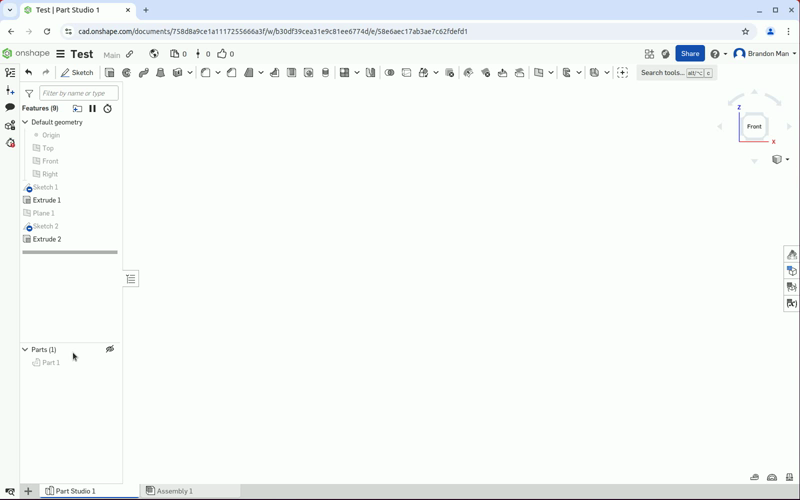
mouse_move(73, 352)
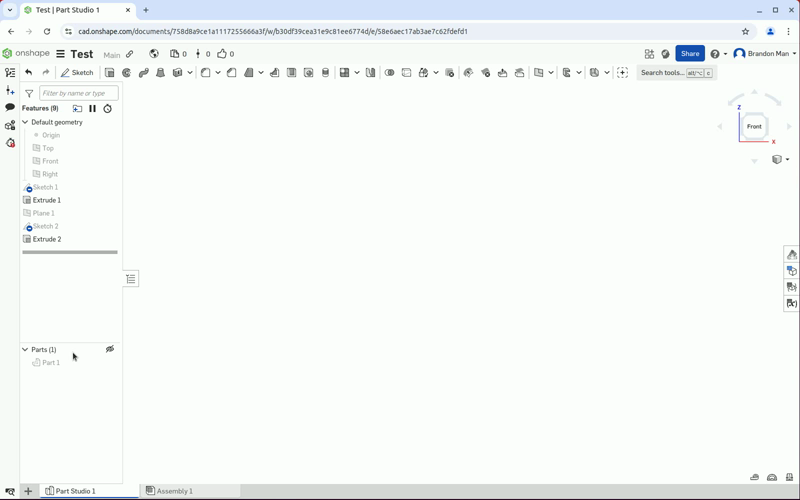
key(shift+y)
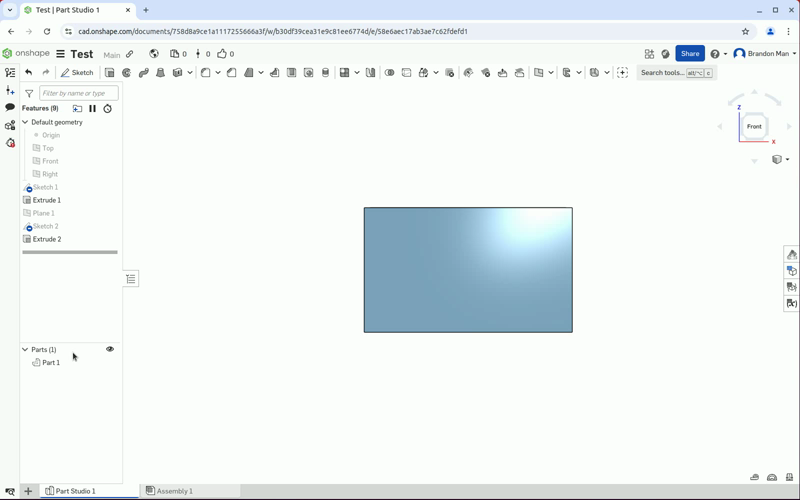
mouse_move(541, 75)
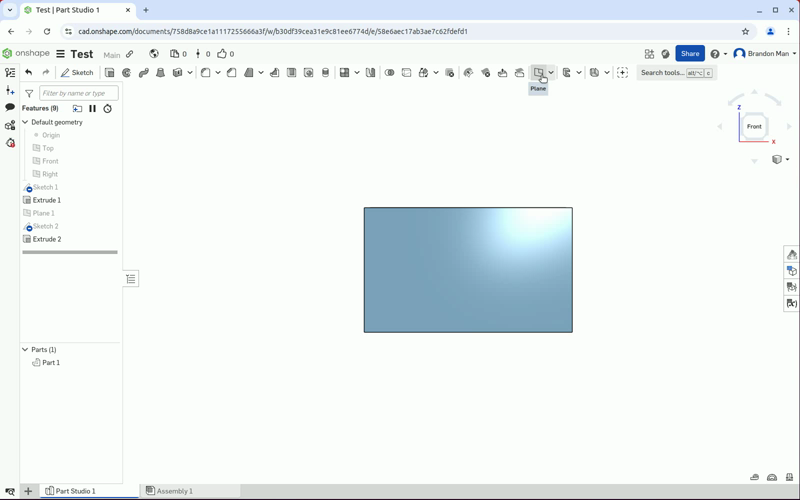
click(541, 75)
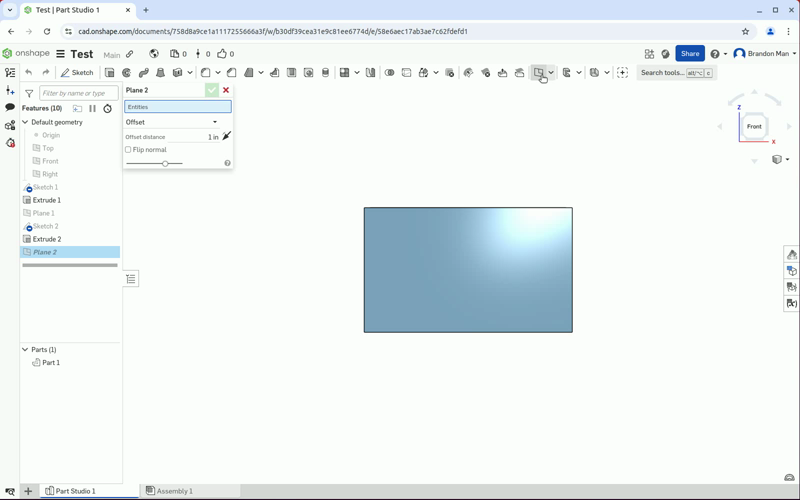
mouse_move(73, 163)
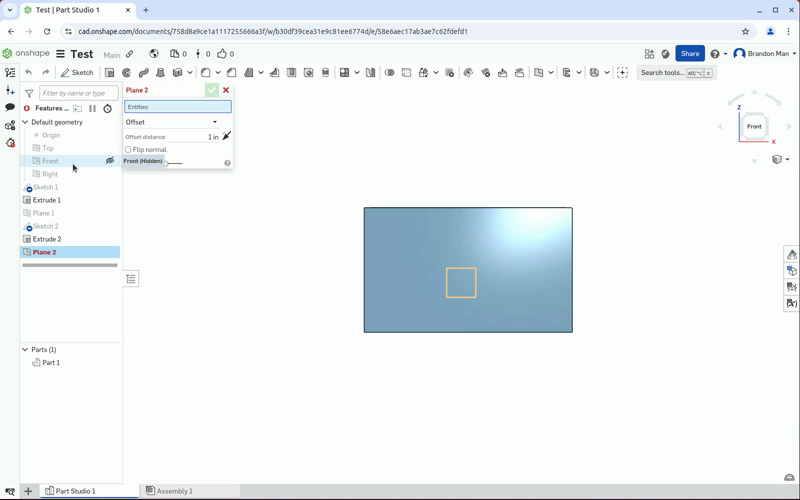
click(73, 163)
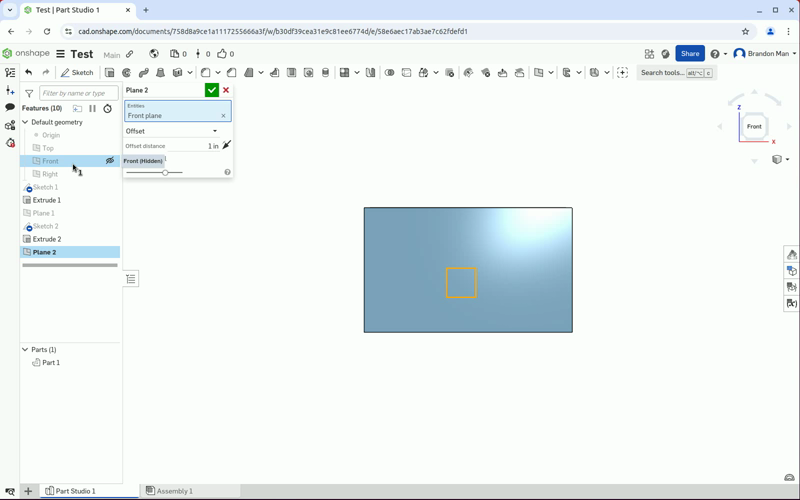
key(tab, 2)
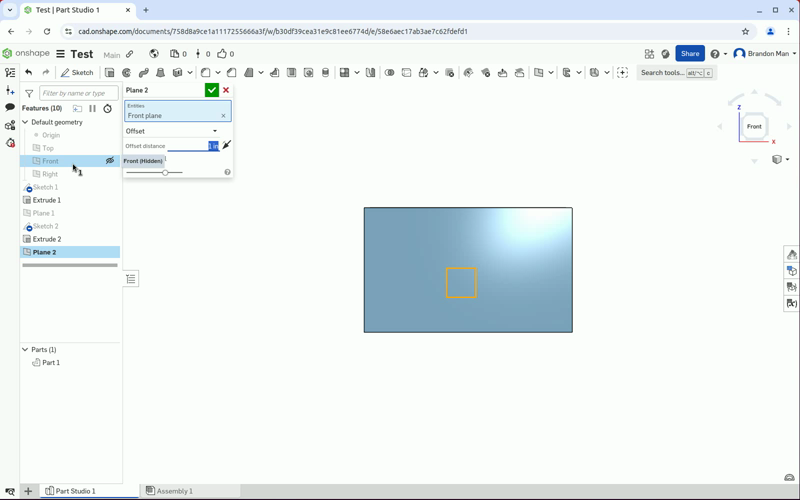
text(10.845)
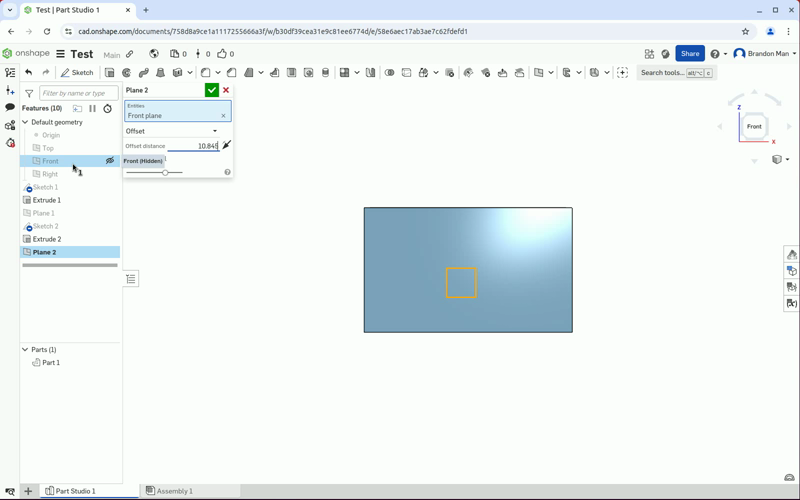
key(enter, 2)
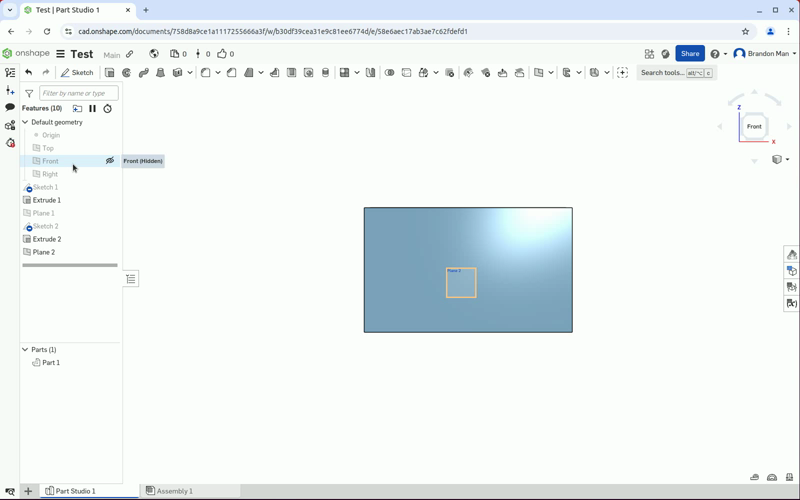
key(shift+s)
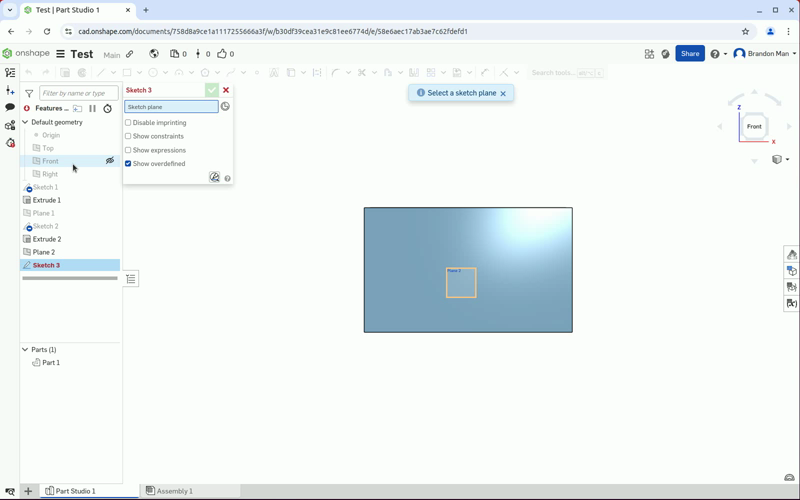
mouse_move(73, 254)
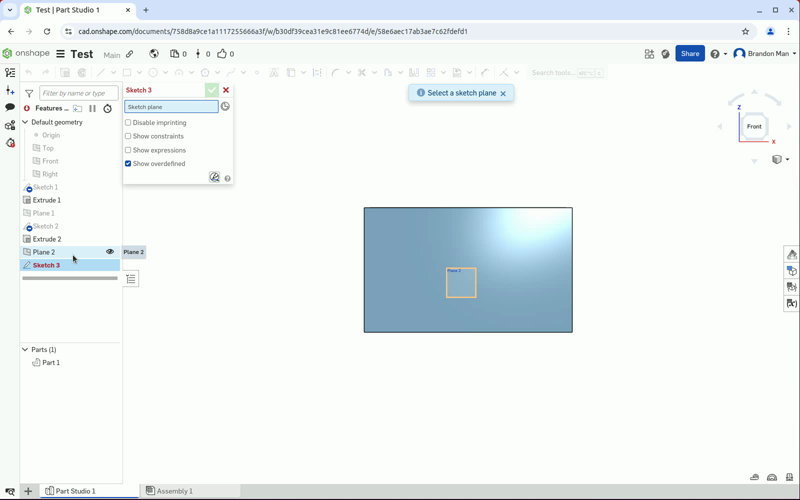
click(73, 254)
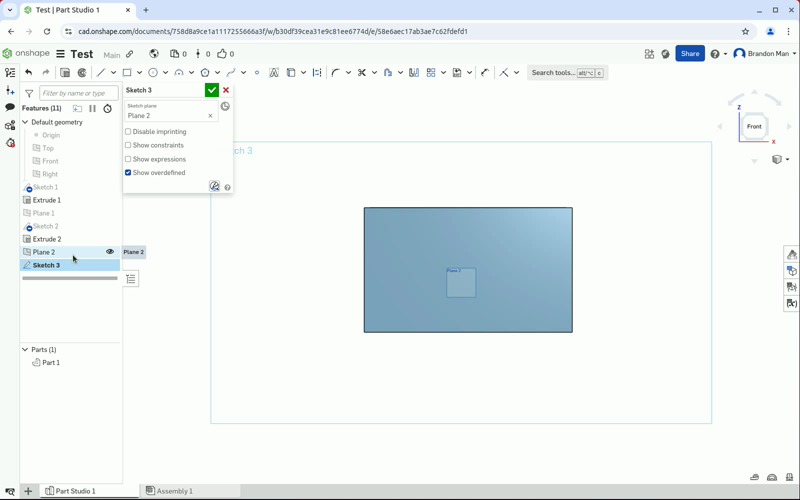
mouse_move(73, 352)
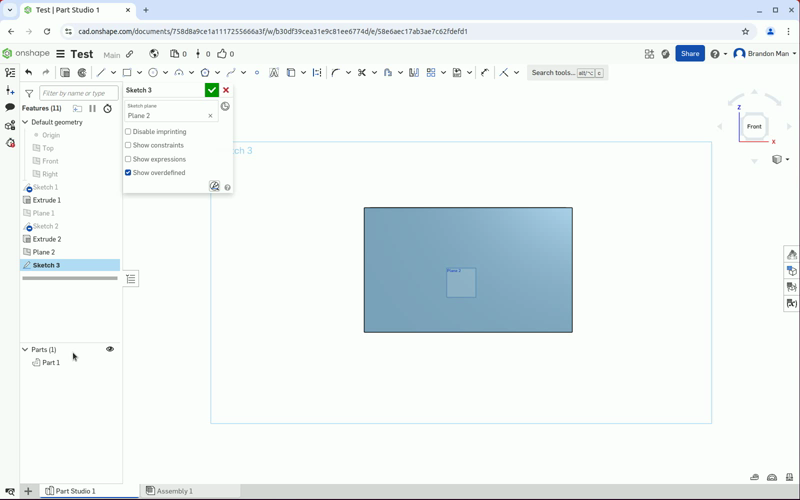
key(y)
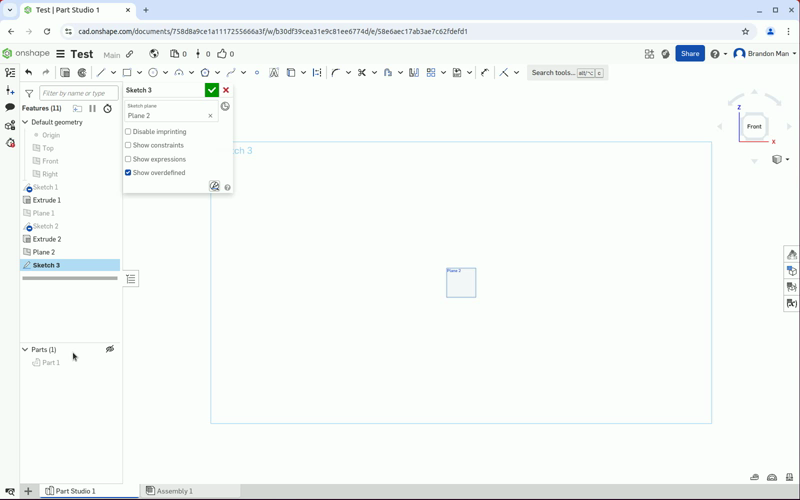
key(l)
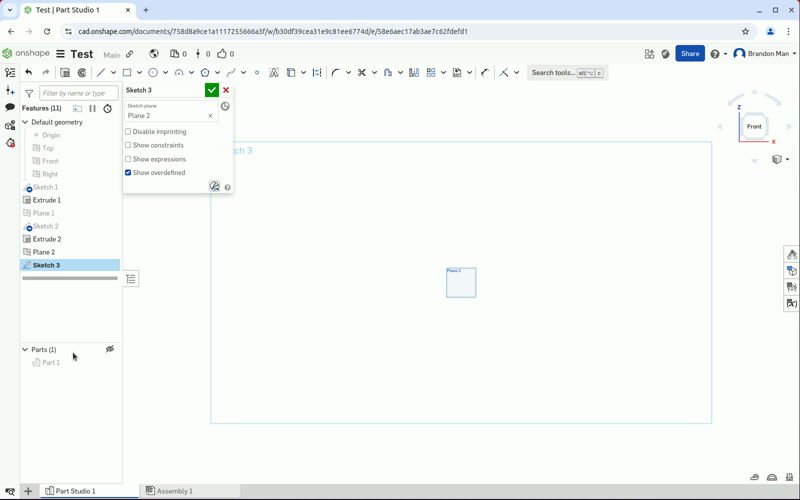
key_down(shift)
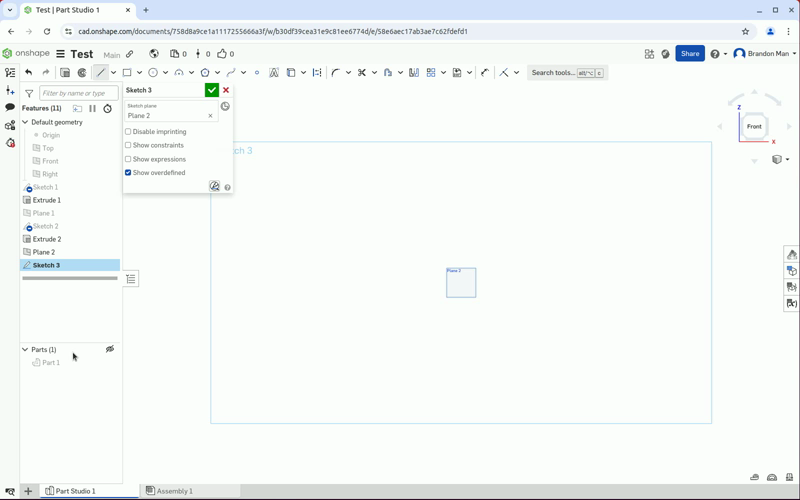
mouse_move(384, 312)
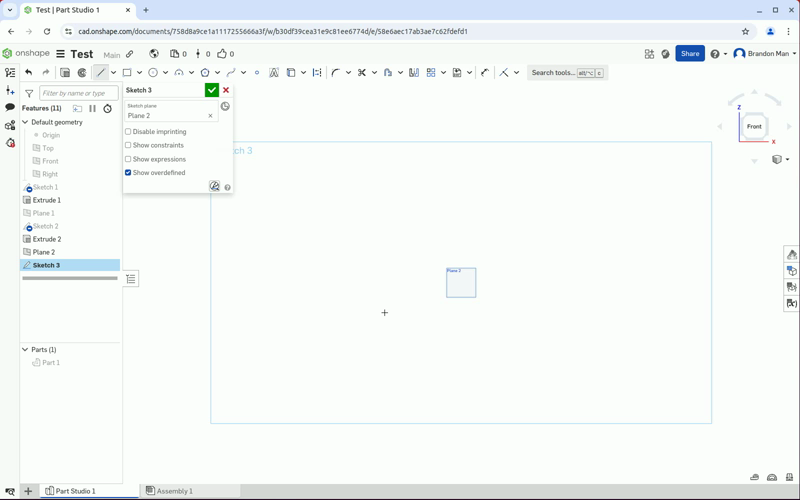
click(384, 312)
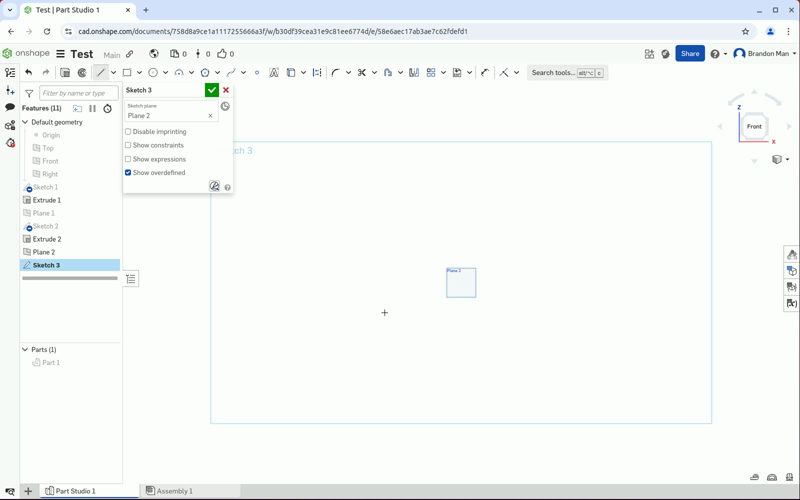
key_up(shift)
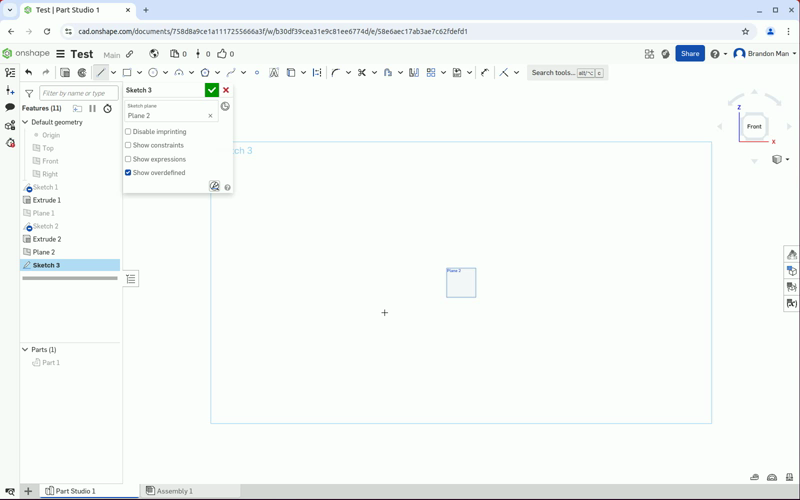
key_down(shift)
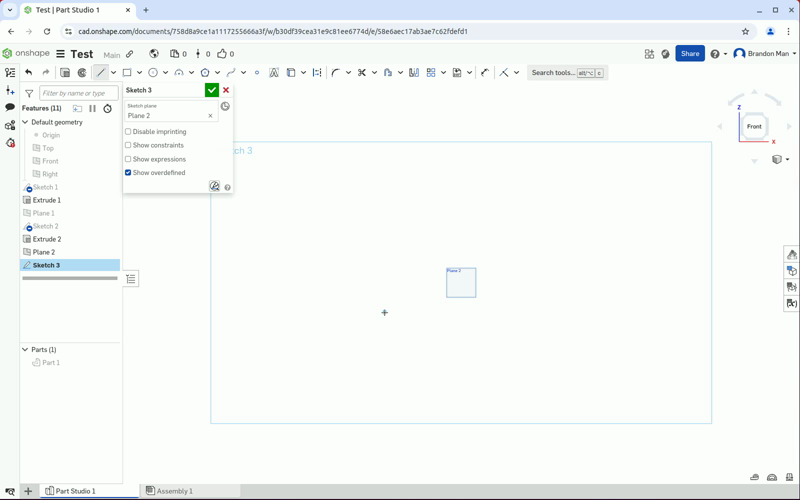
mouse_move(551, 312)
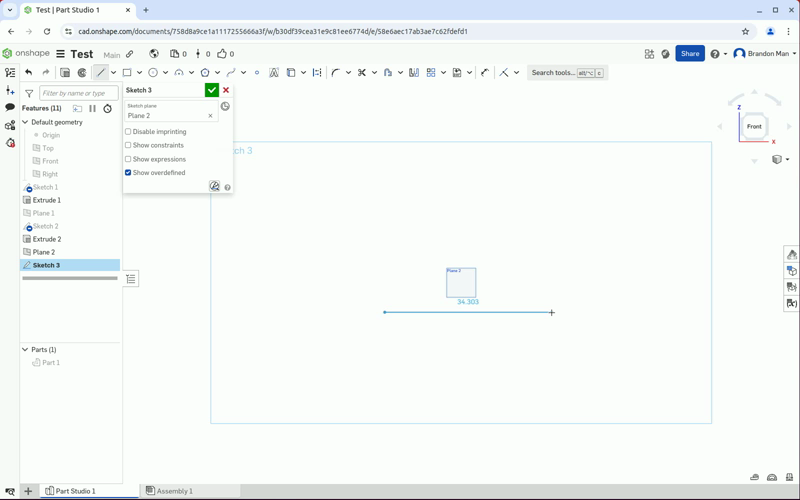
click(551, 312)
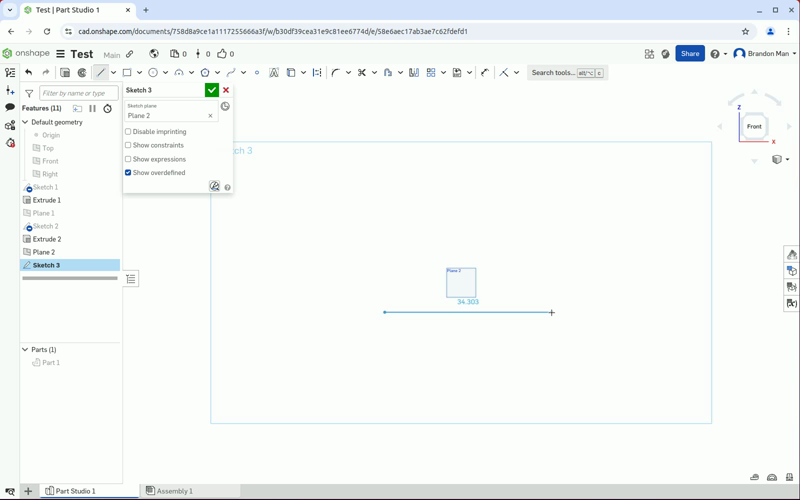
key_up(shift)
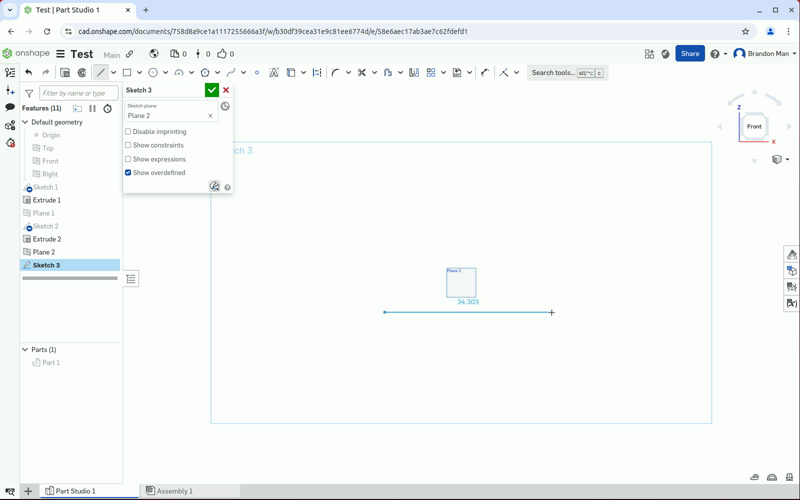
key_down(shift)
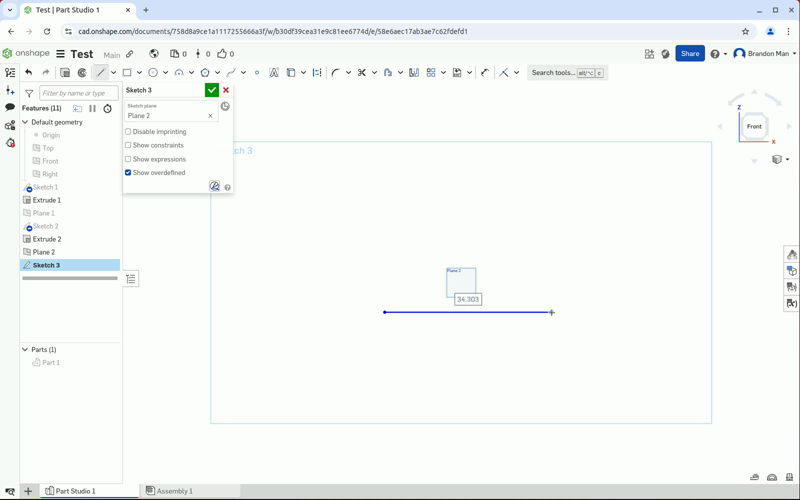
mouse_move(551, 227)
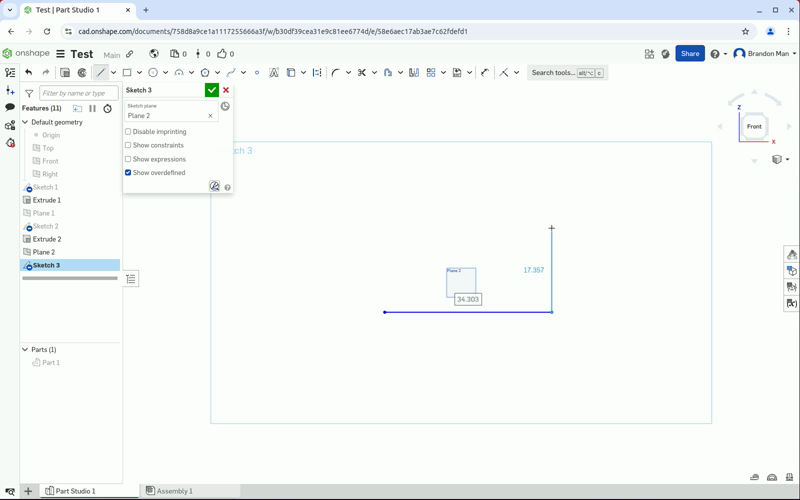
click(551, 227)
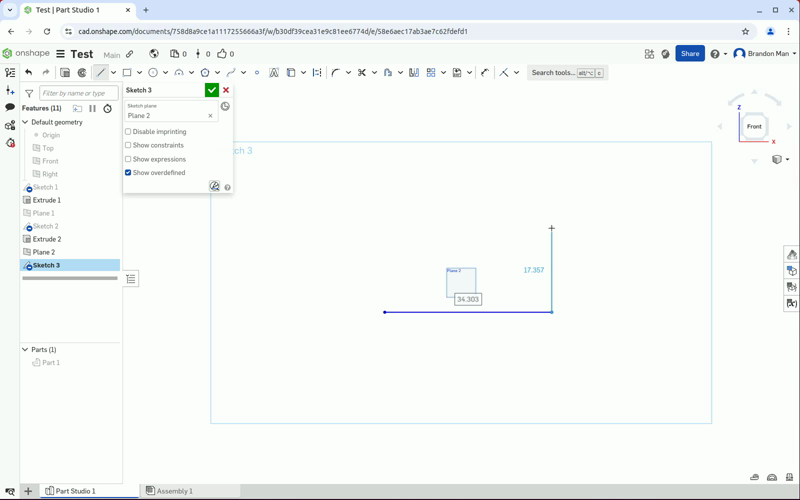
key_up(shift)
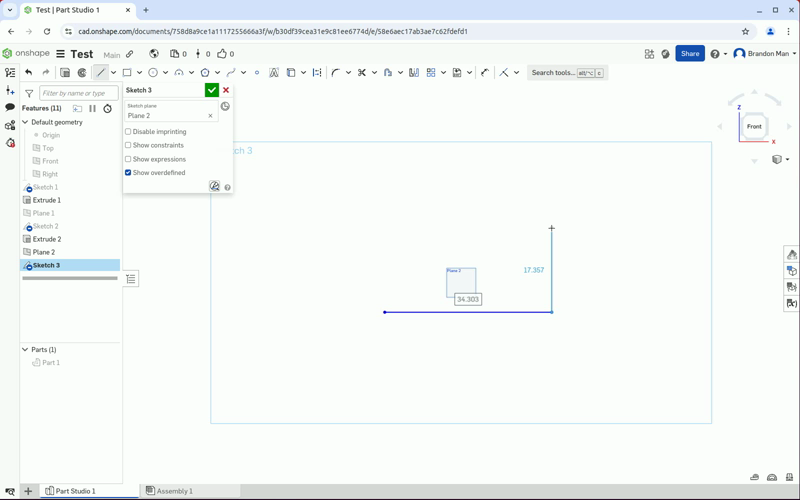
key_down(shift)
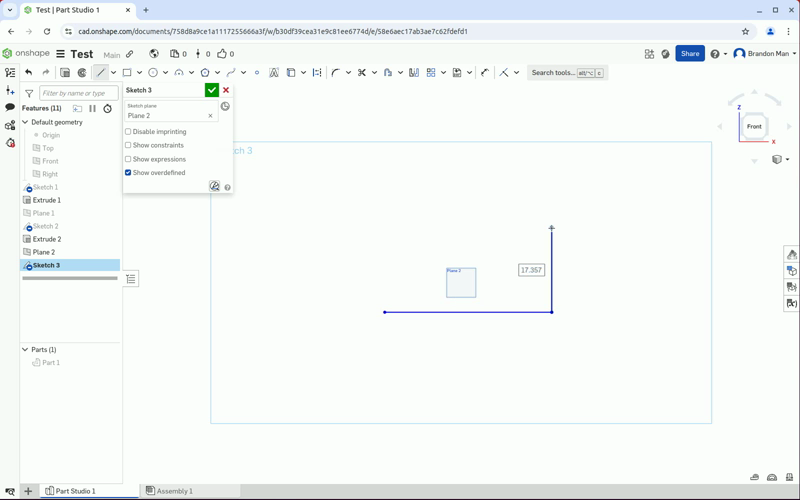
mouse_move(384, 227)
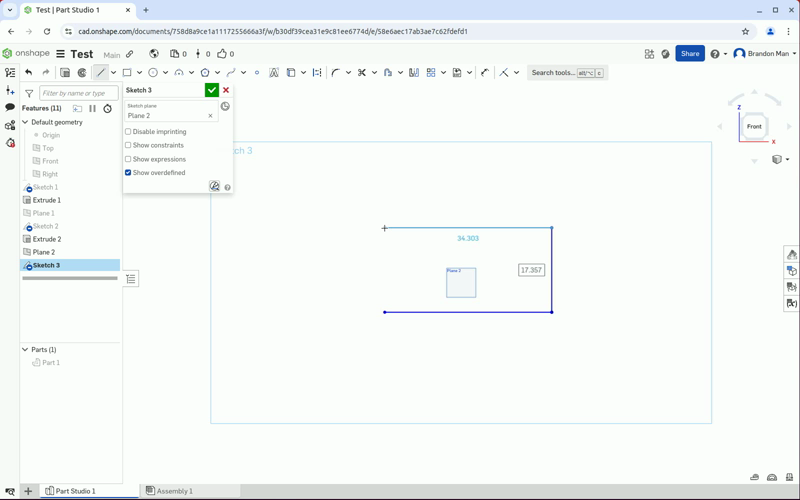
click(384, 227)
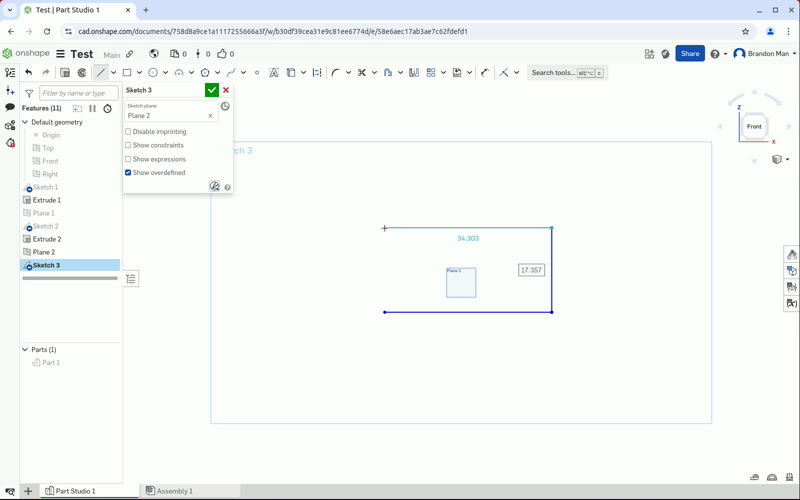
key_up(shift)
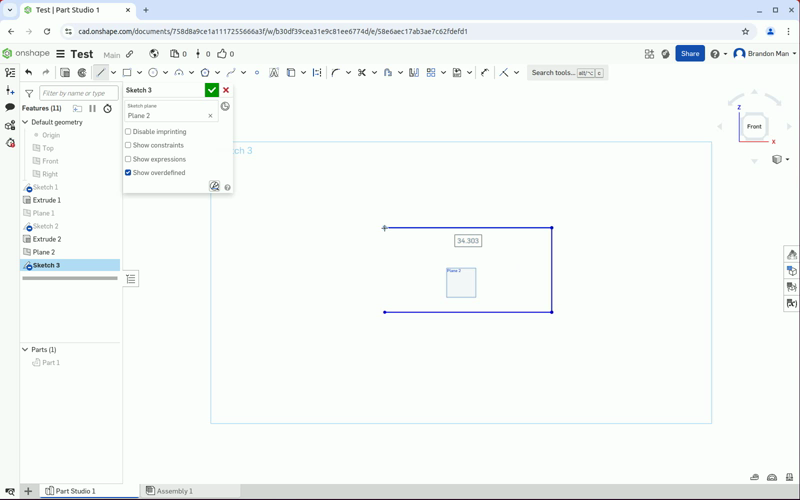
key_down(shift)
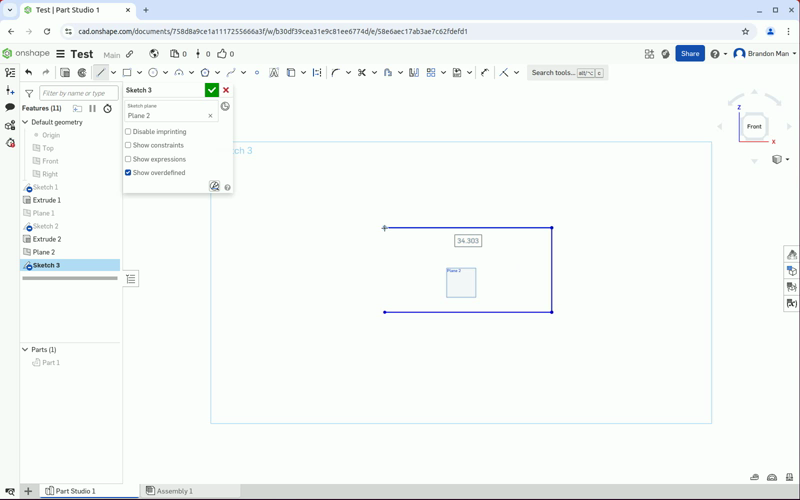
mouse_move(384, 312)
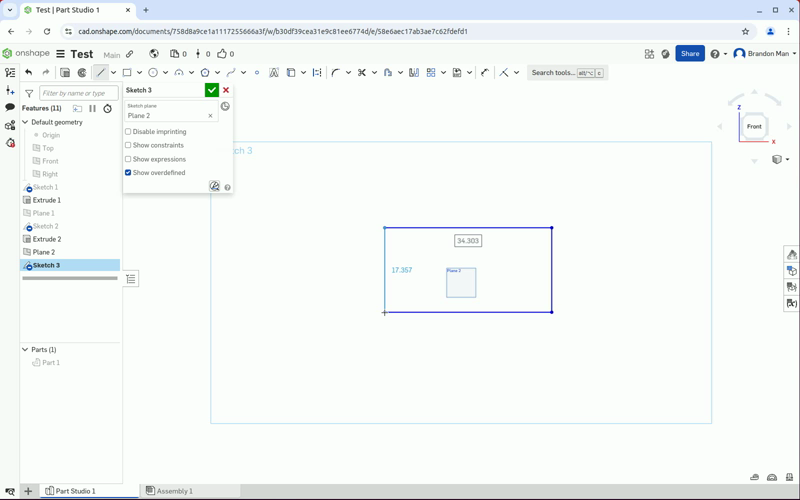
key_up(shift)
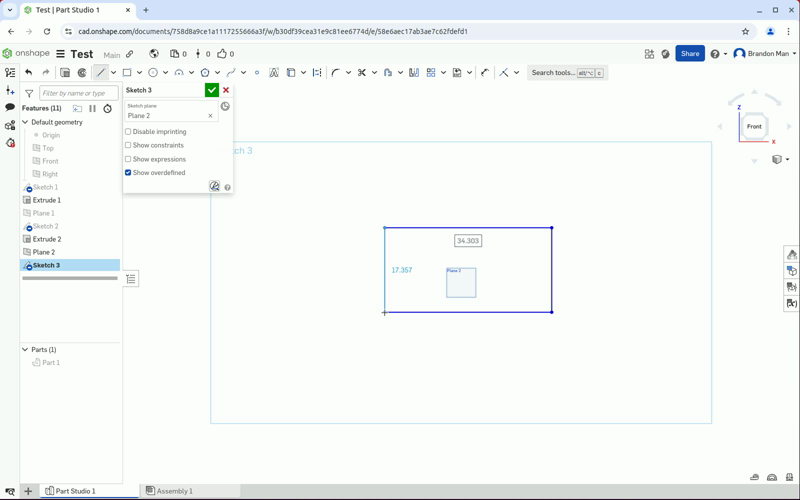
click(384, 312)
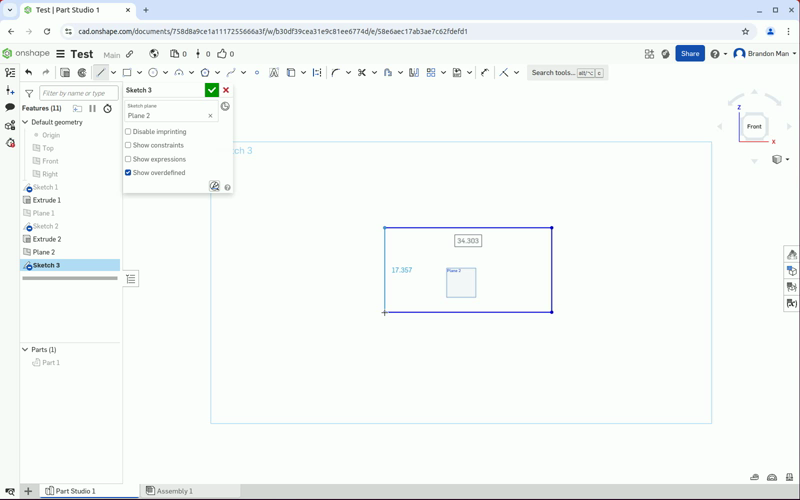
key(esc)
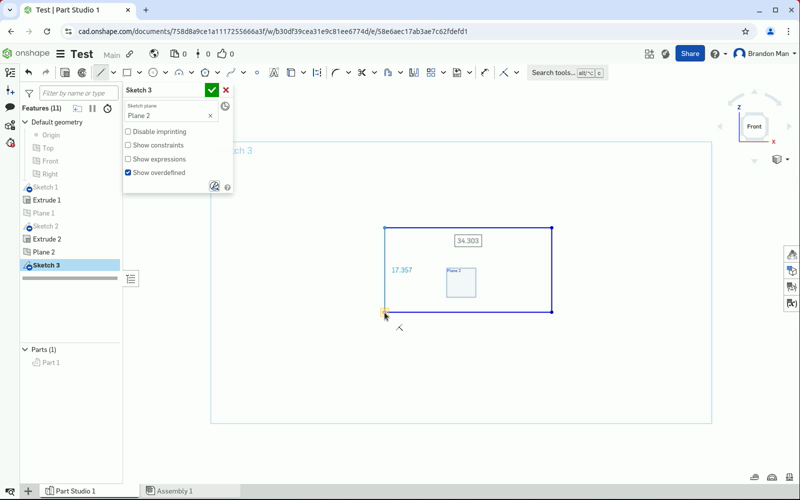
mouse_move(533, 271)
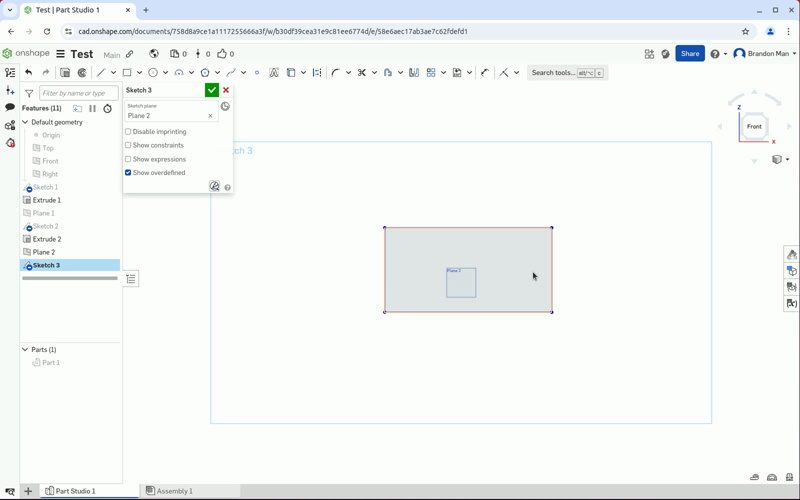
click(533, 271)
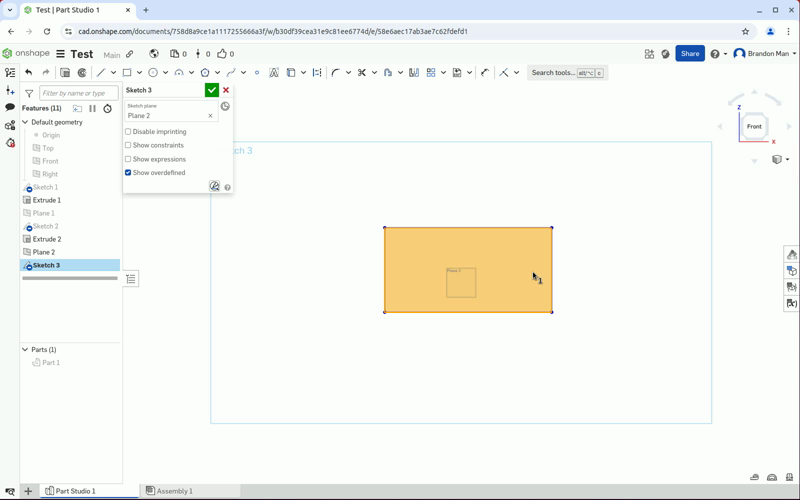
mouse_move(73, 352)
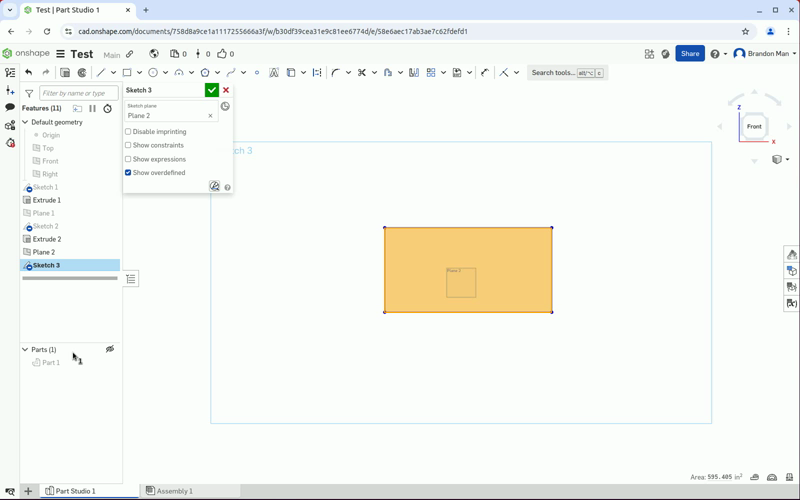
key(shift+y)
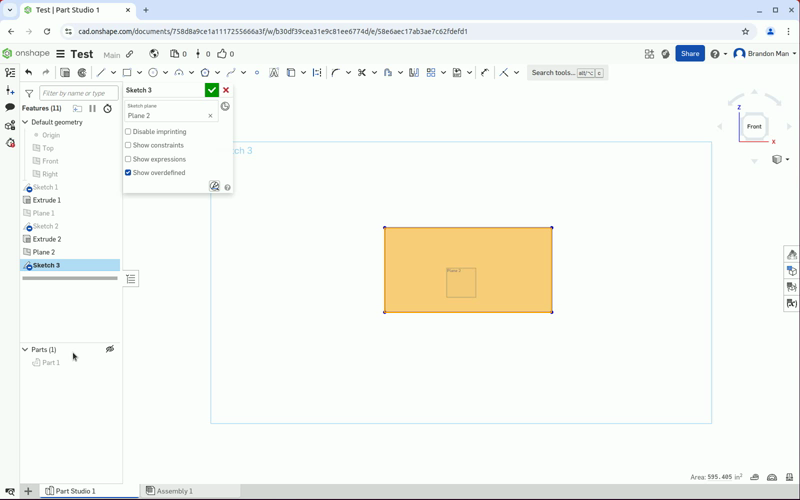
key(shift+e)
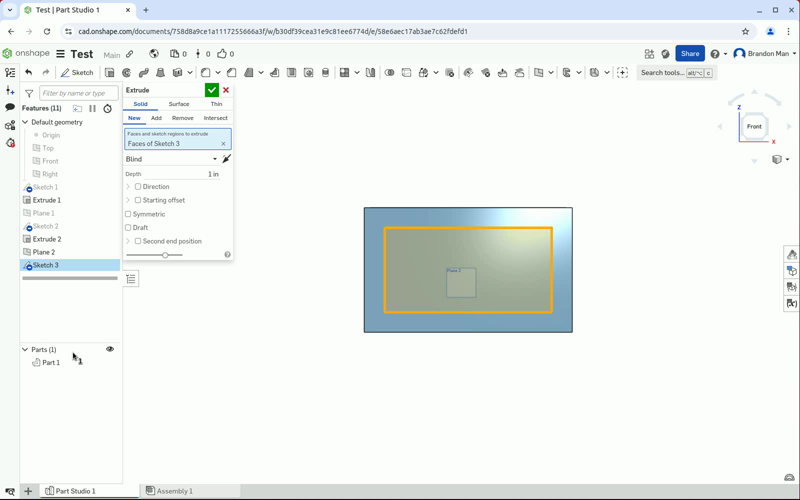
mouse_move(143, 106)
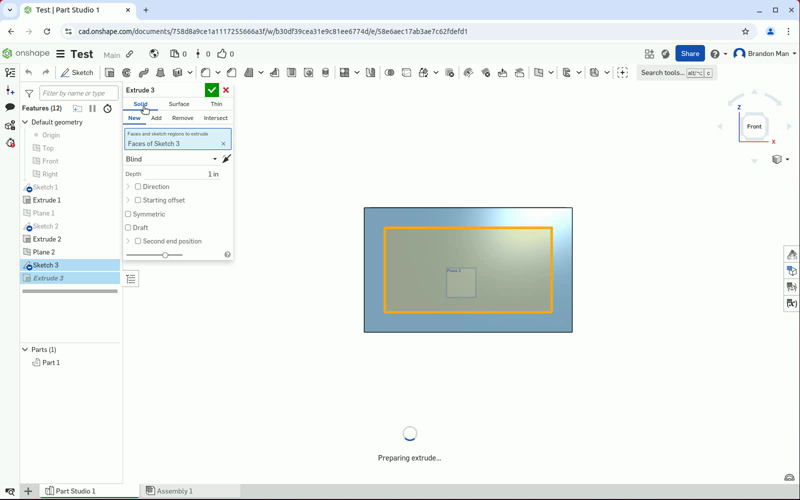
click(143, 106)
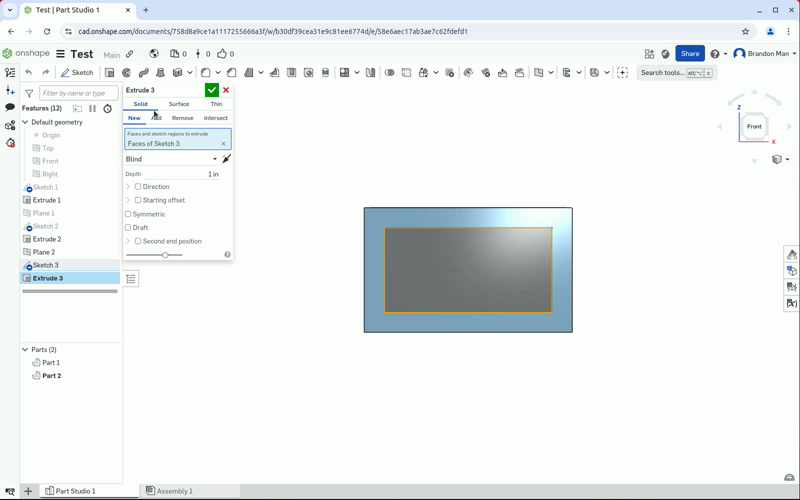
mouse_move(186, 120)
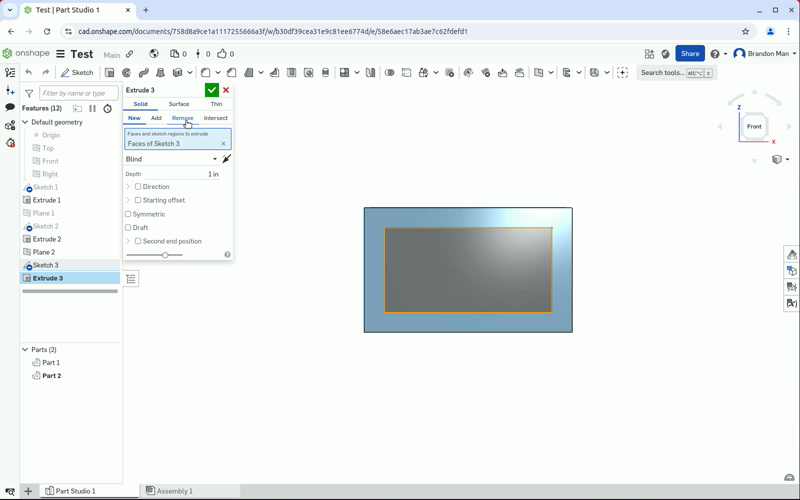
click(186, 120)
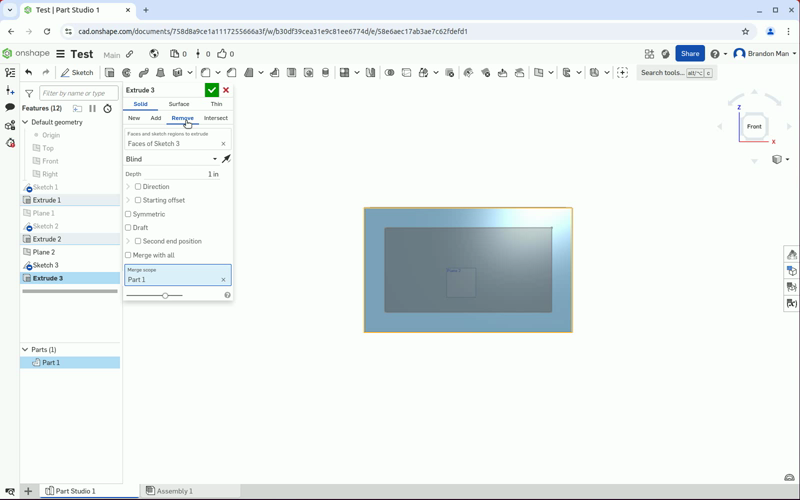
key(tab, 4)
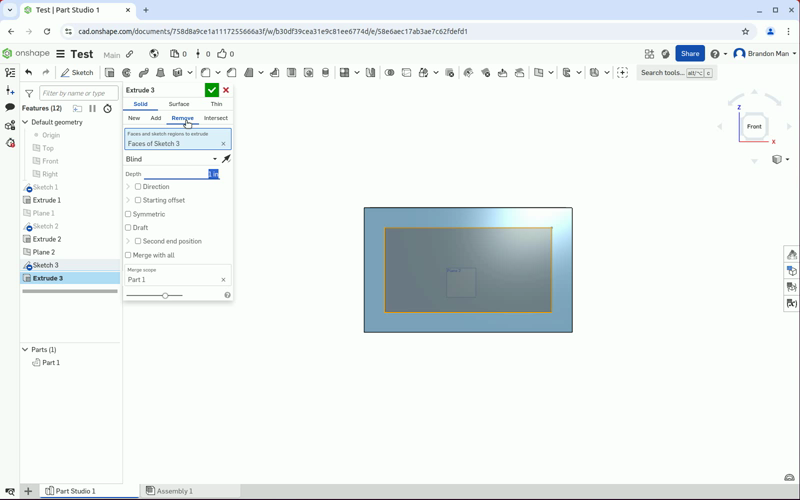
text(4.333)
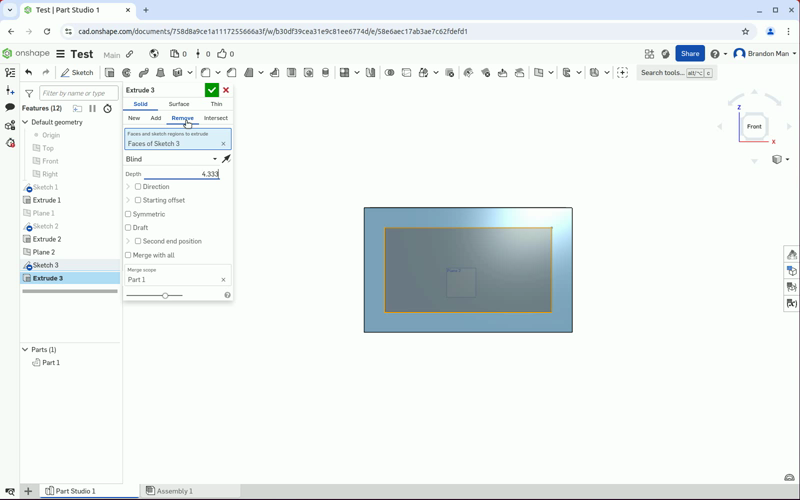
key(tab, 6)
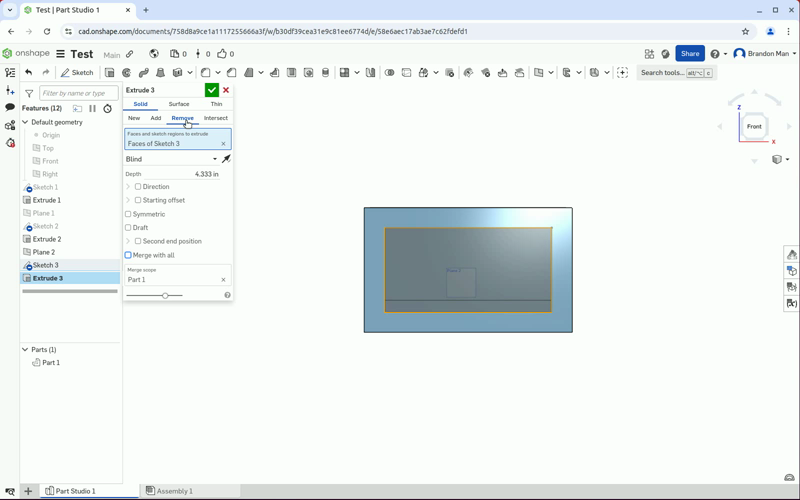
key(space)
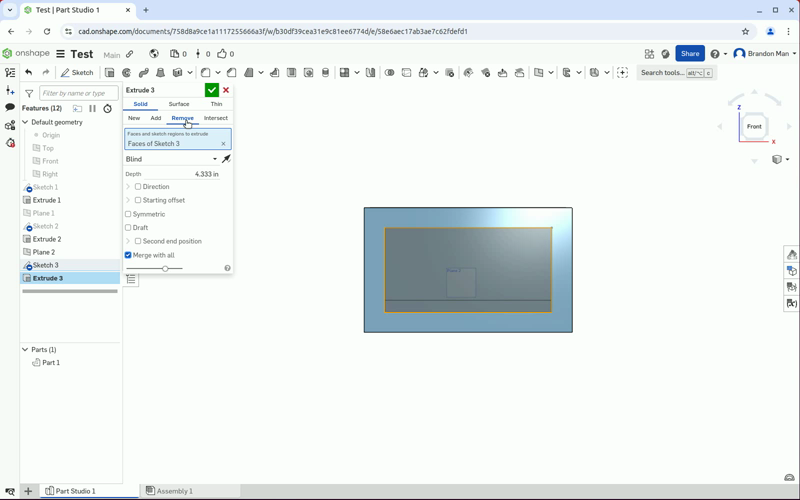
key(enter)
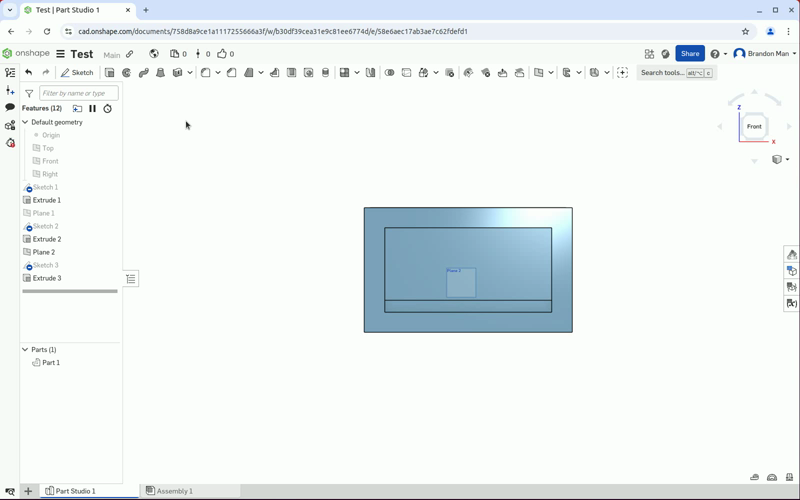
key(shift+h)
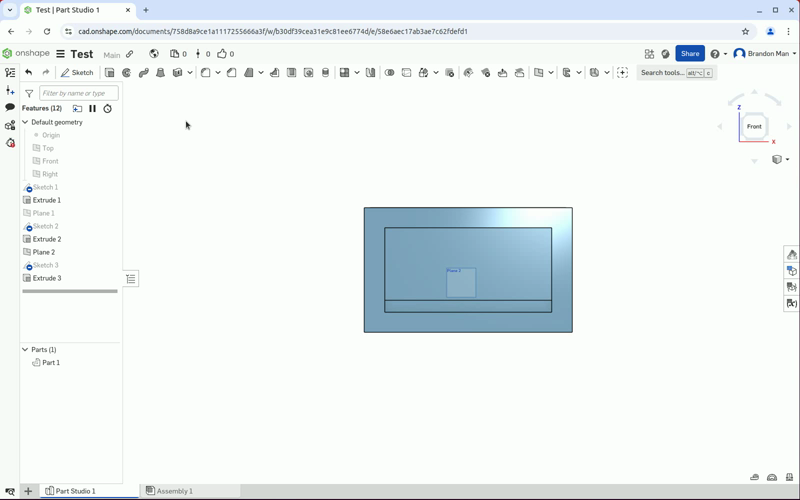
key(shift+h)
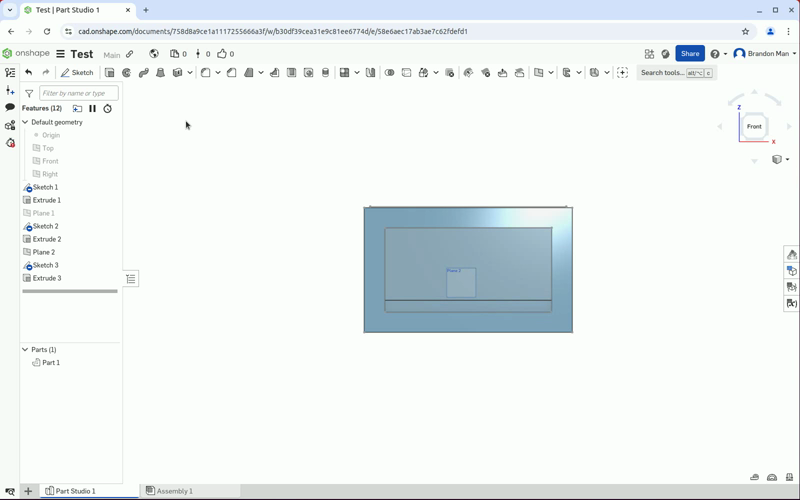
key(shift+7)
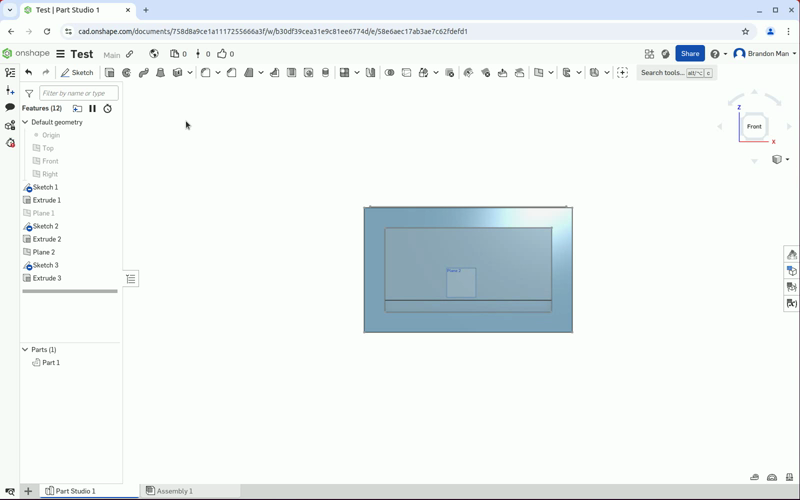
key(left, 2)
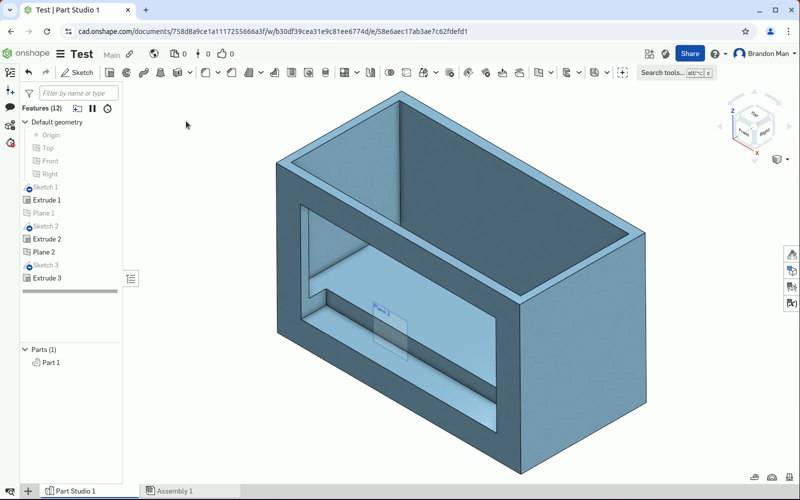
key(down, 2)
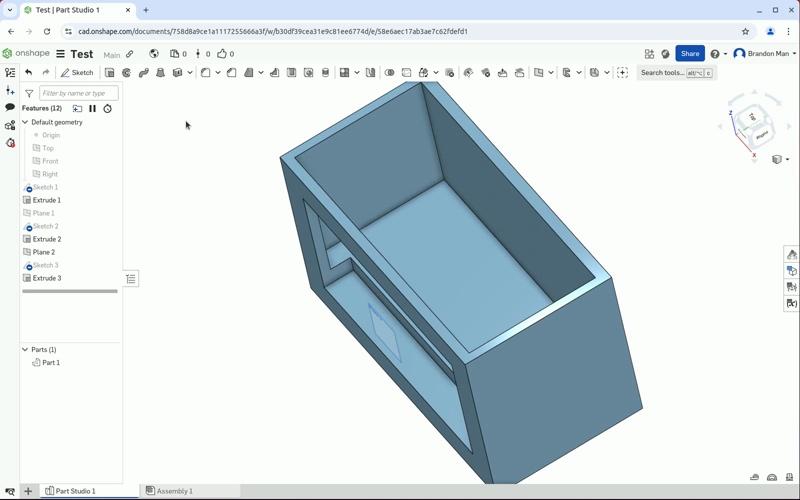
key(up, 2)
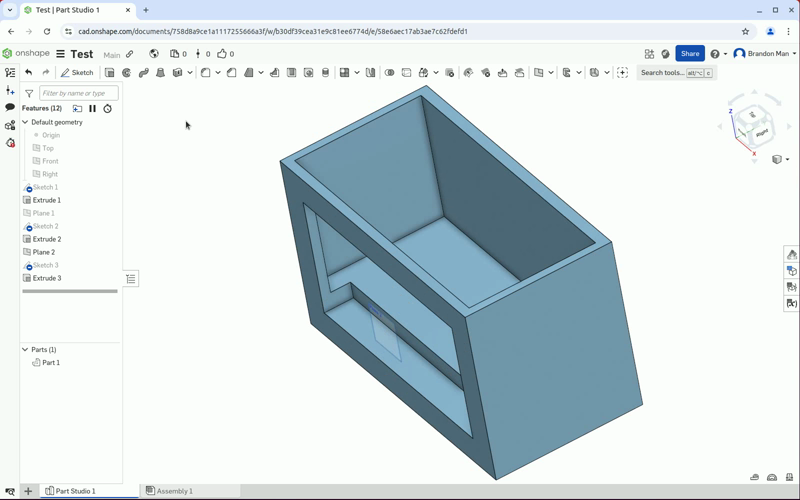
key(right, 2)
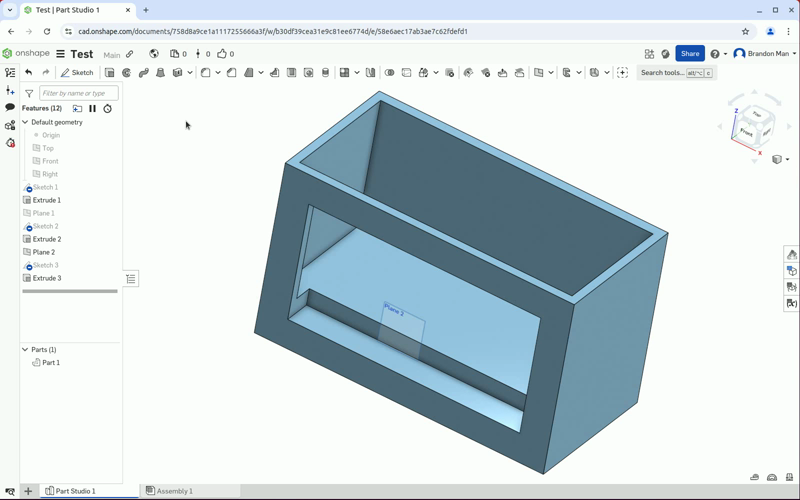
mouse_move(73, 189)
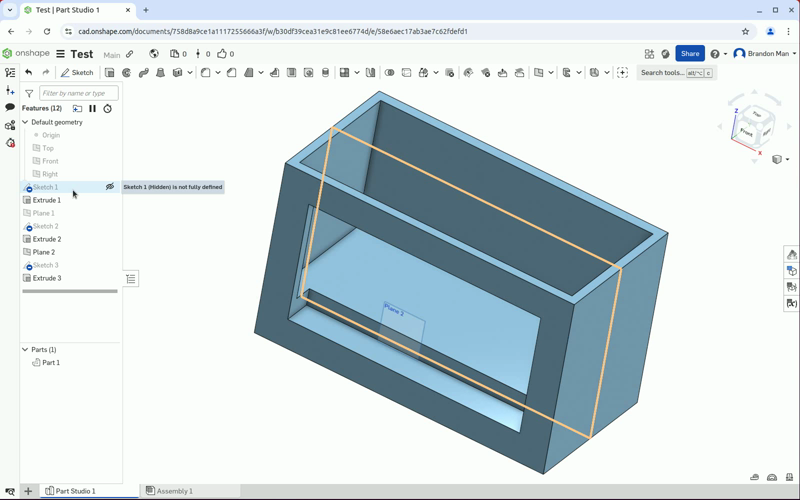
click(73, 189)